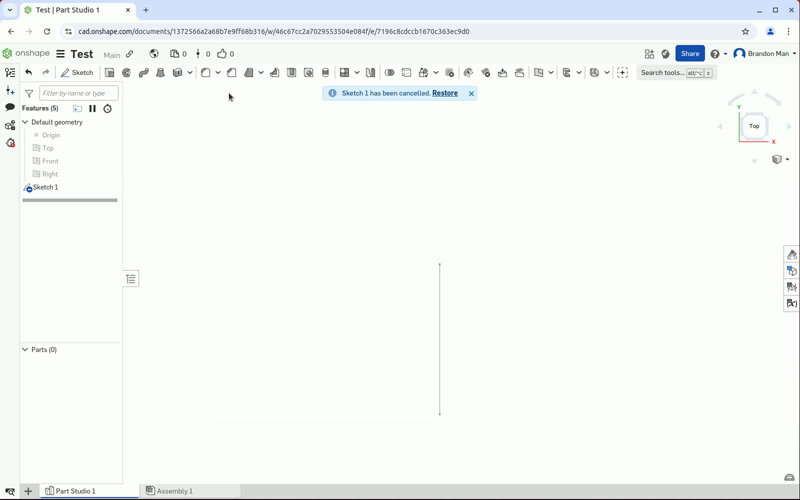
key(shift+h)
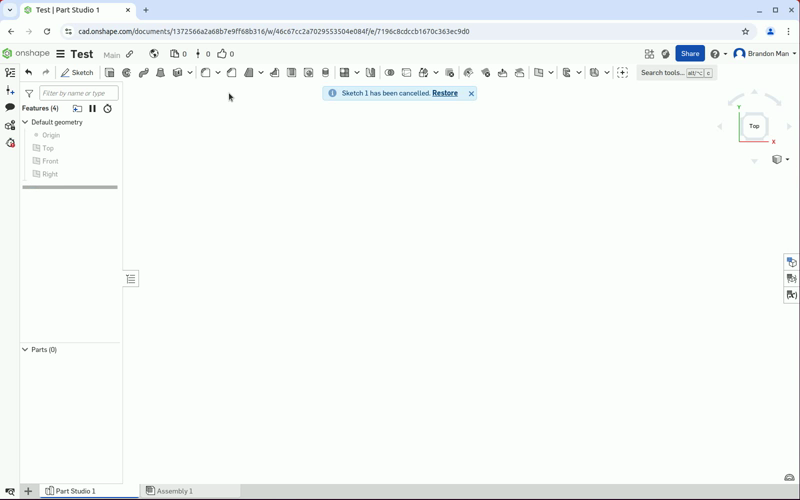
mouse_move(73, 352)
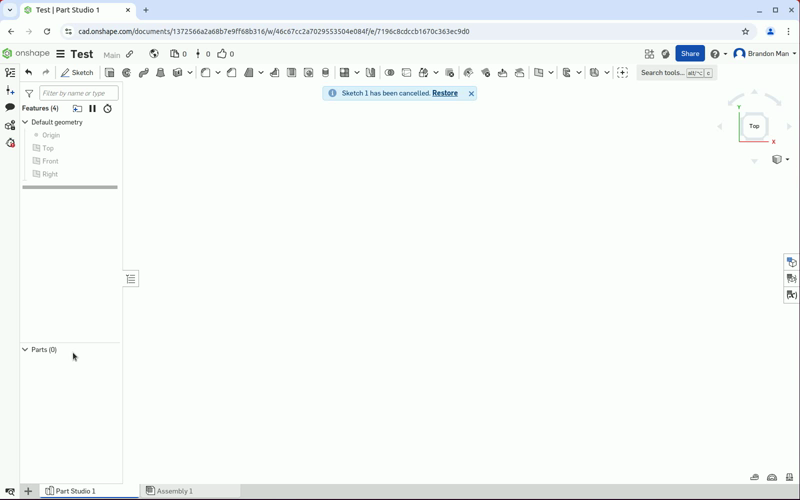
key(y)
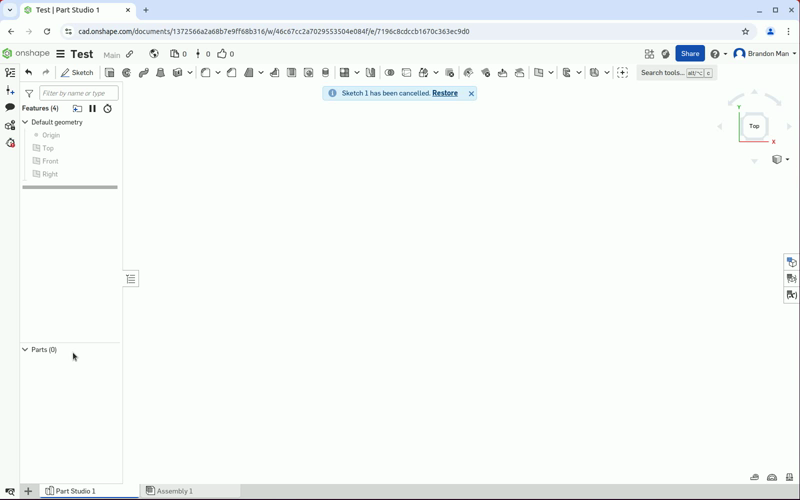
key(shift+p)
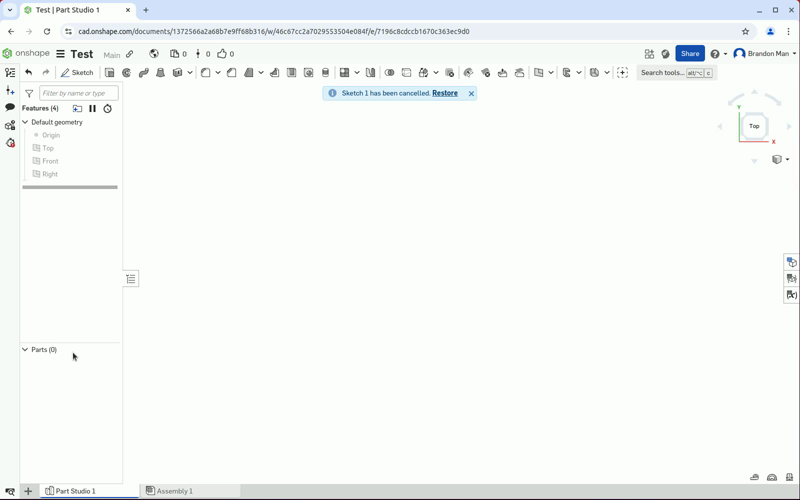
key(space)
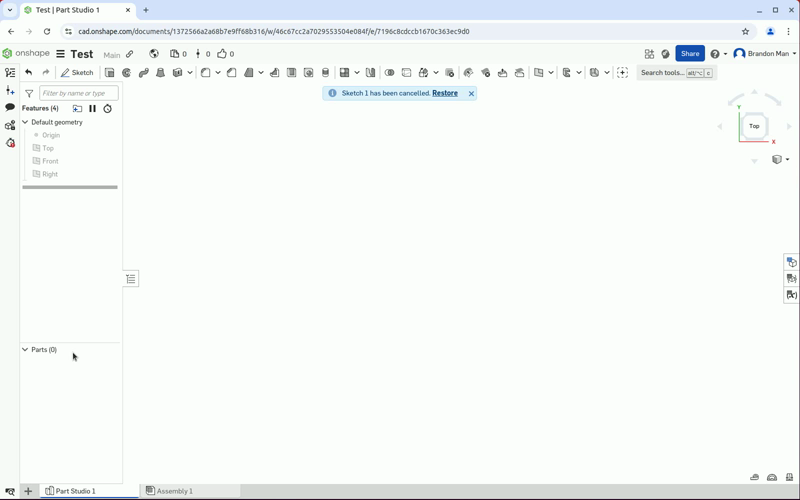
key_down(shift)
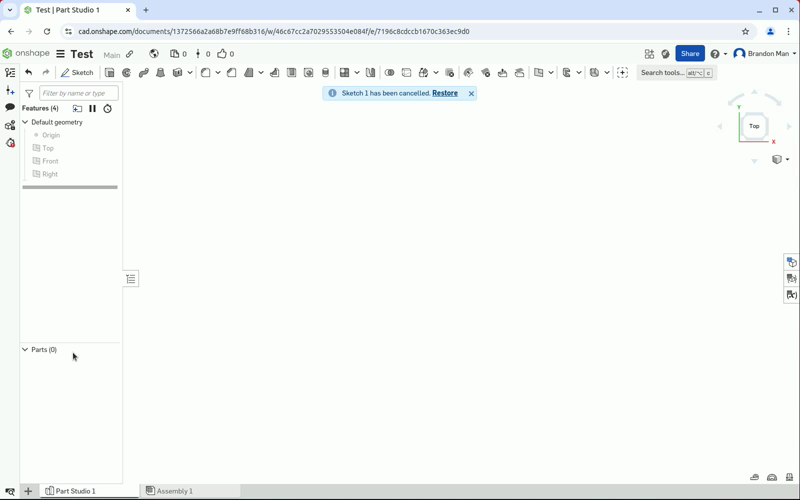
key(up)
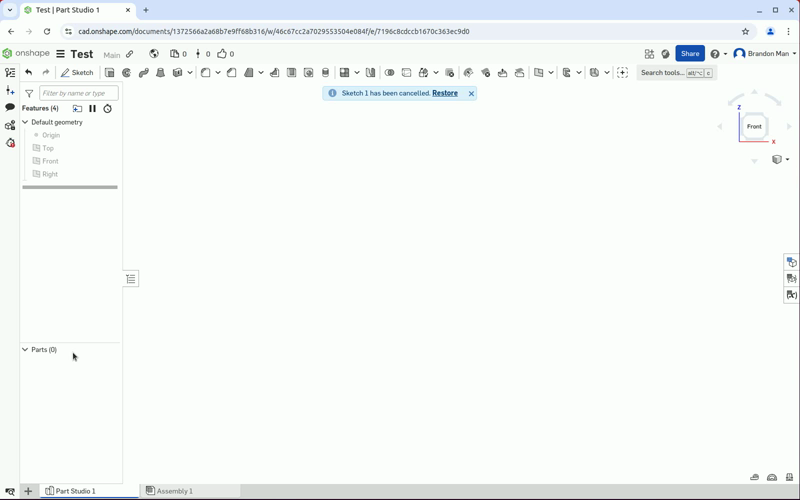
key_up(shift)
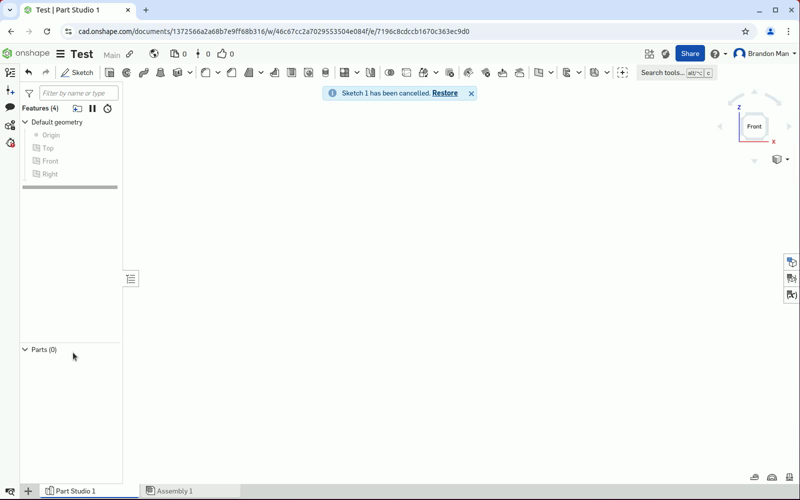
mouse_move(73, 352)
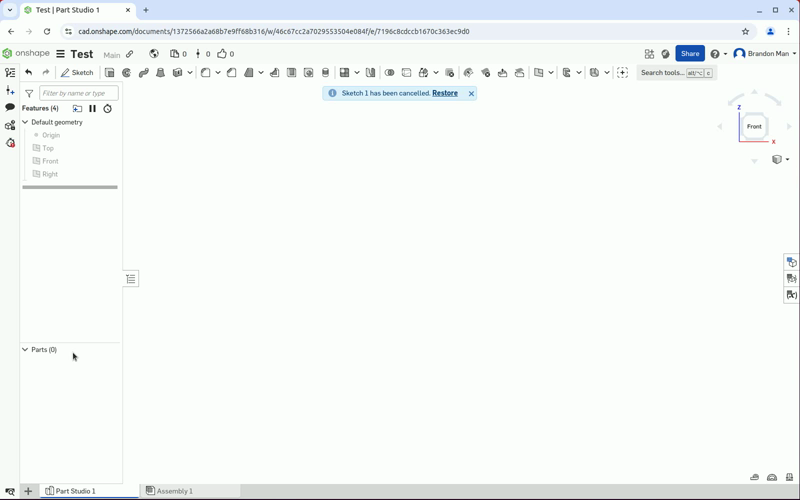
key(shift+y)
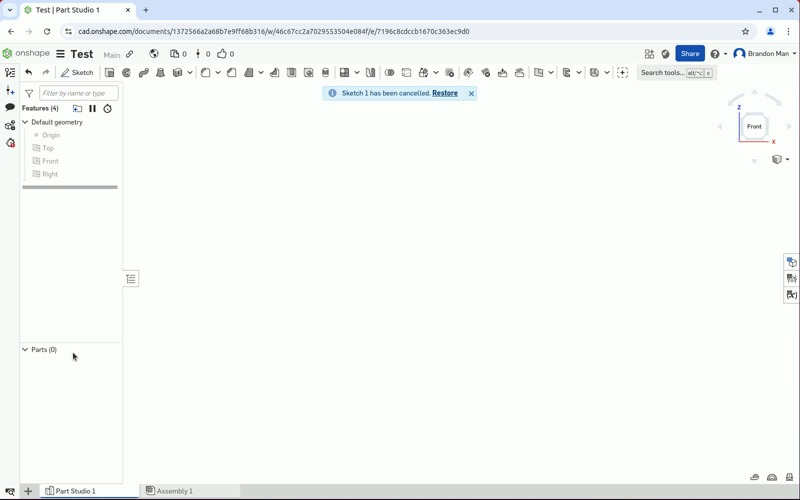
key(shift+s)
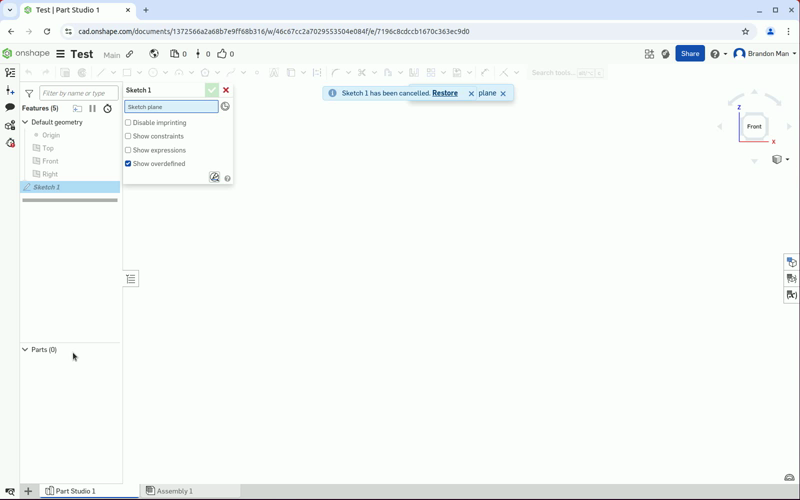
mouse_move(73, 163)
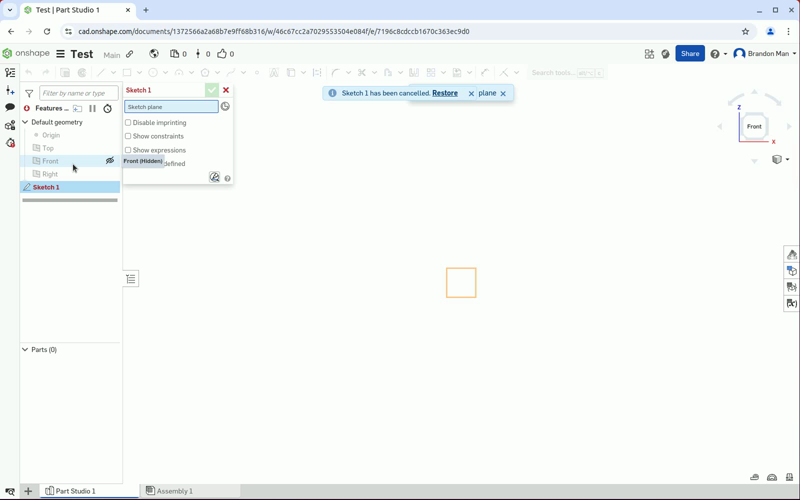
click(73, 163)
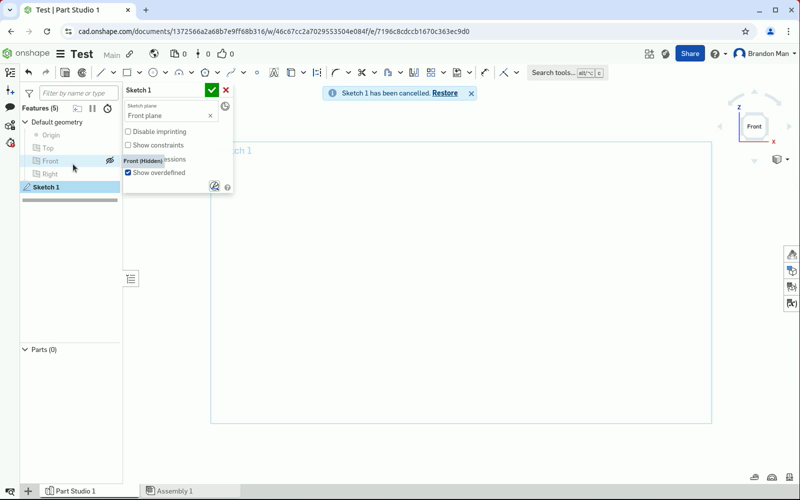
mouse_move(73, 352)
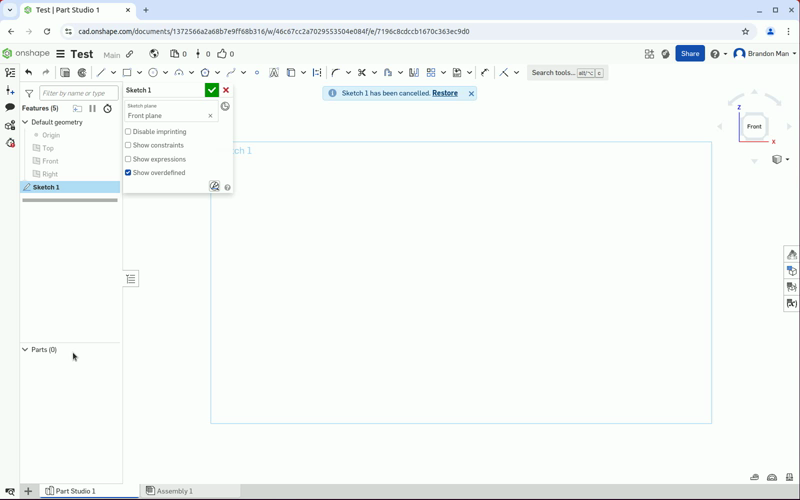
key(y)
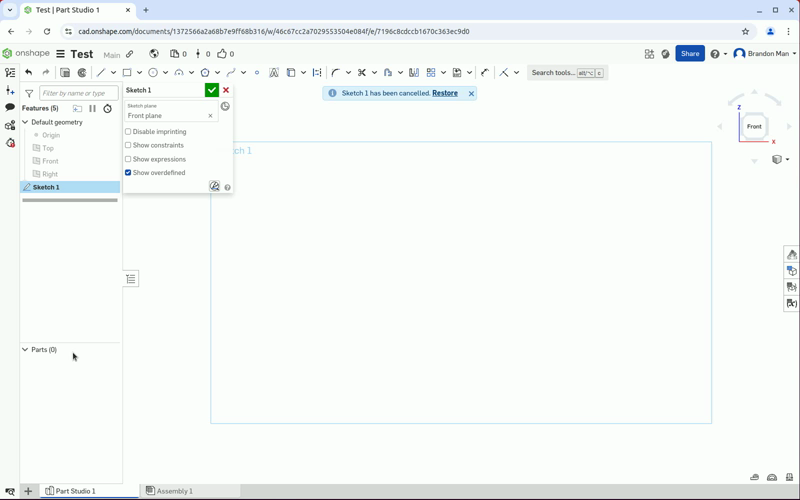
key(l)
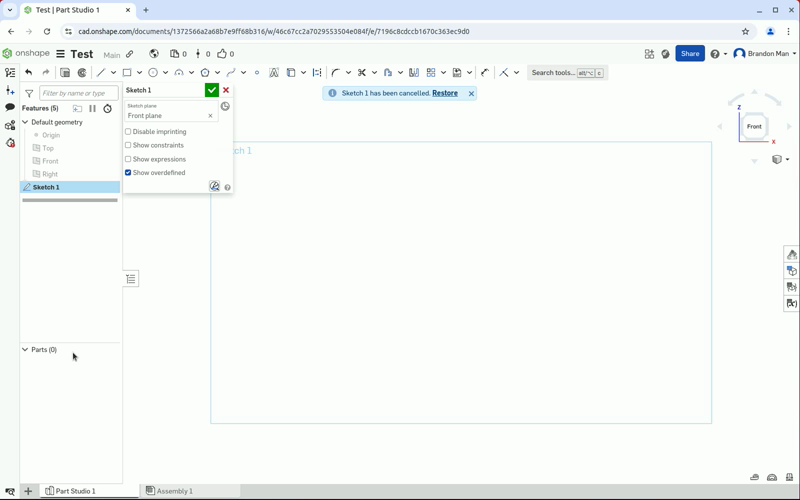
key_down(shift)
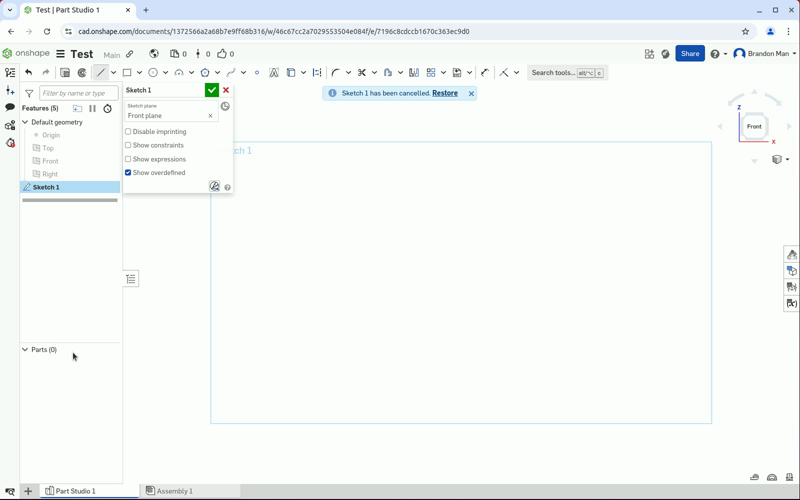
mouse_move(348, 369)
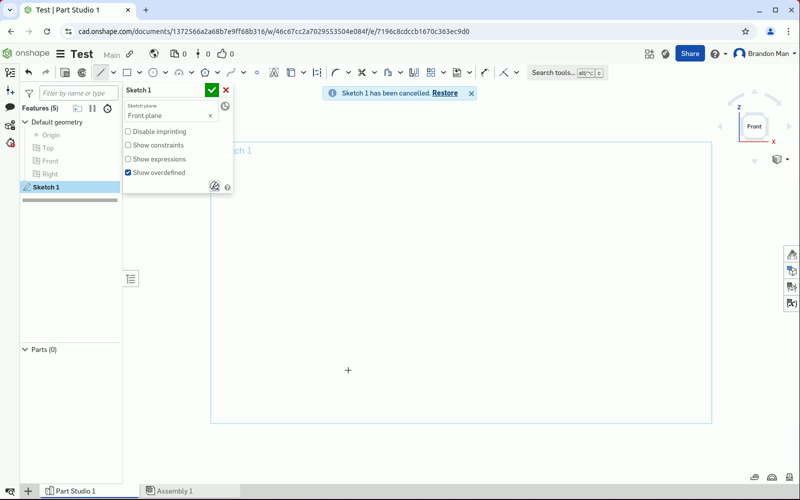
click(348, 369)
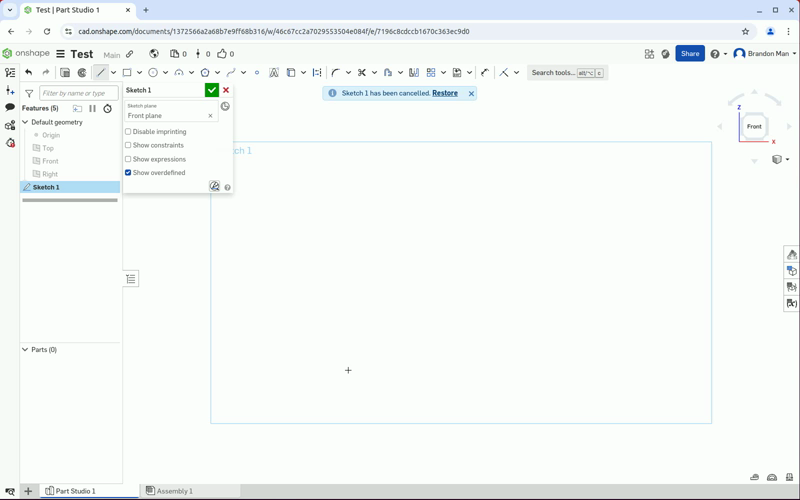
key_up(shift)
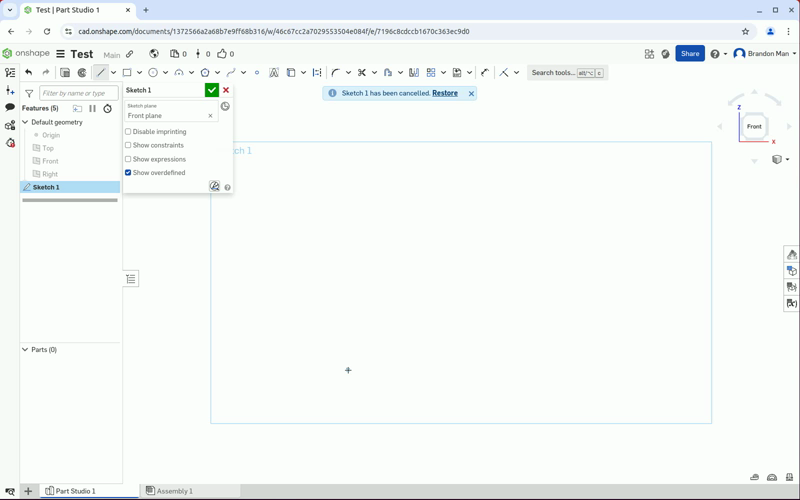
key_down(shift)
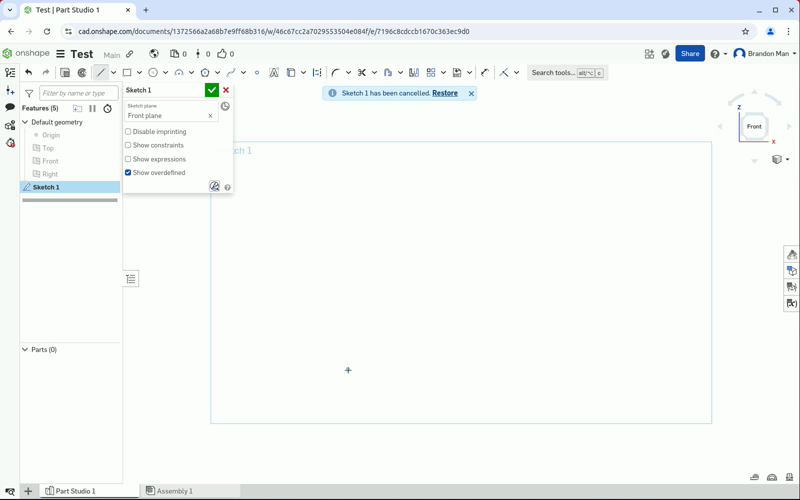
mouse_move(572, 369)
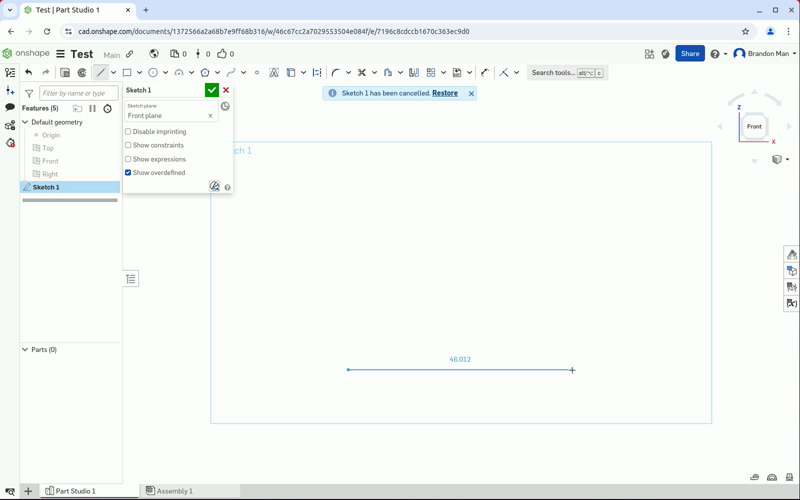
click(572, 369)
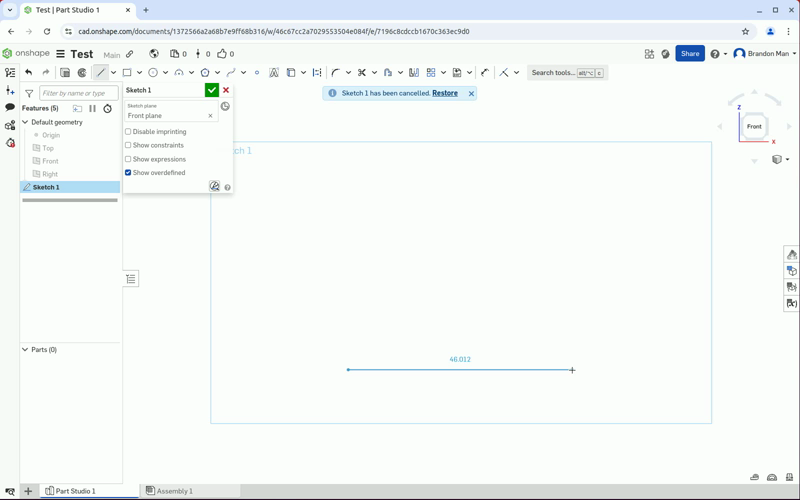
key_up(shift)
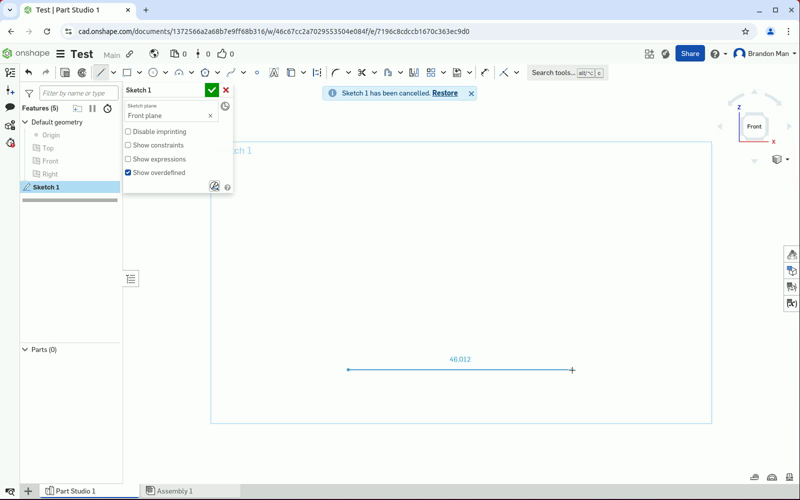
key_down(shift)
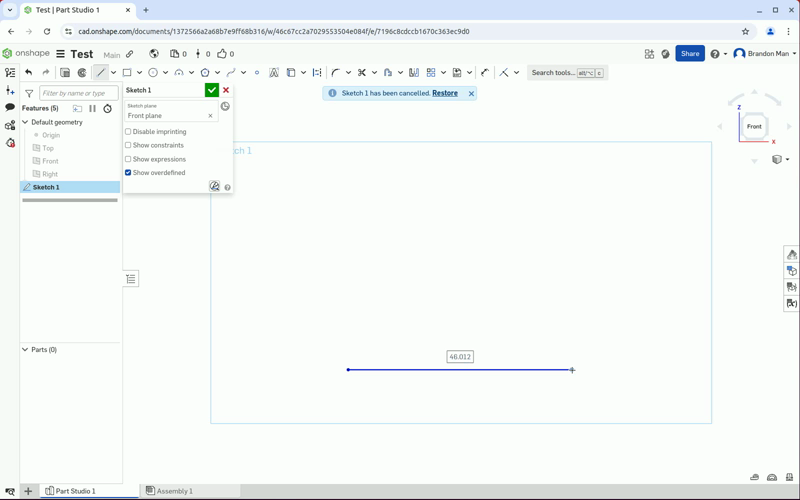
mouse_move(572, 197)
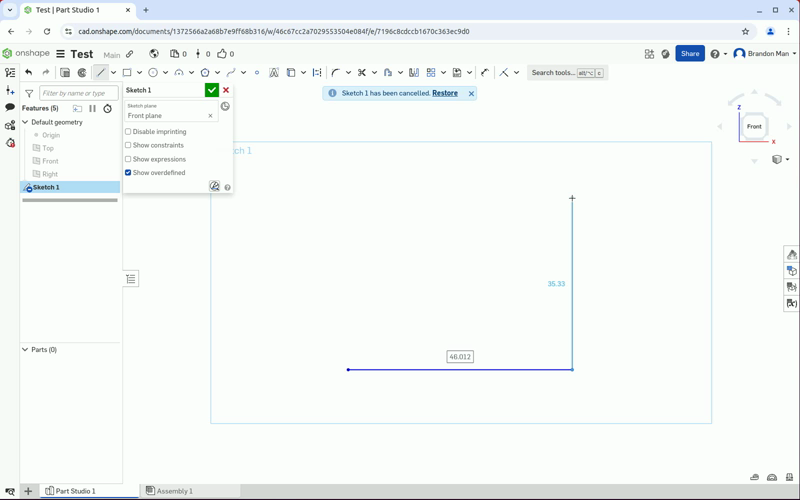
click(572, 197)
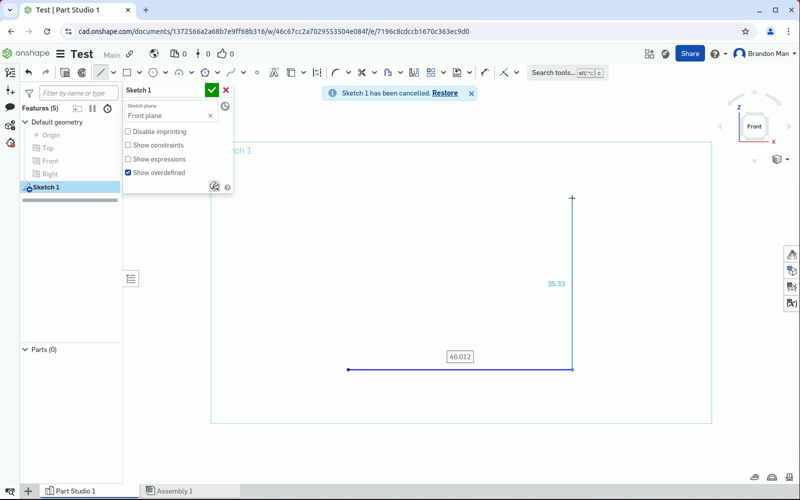
key_up(shift)
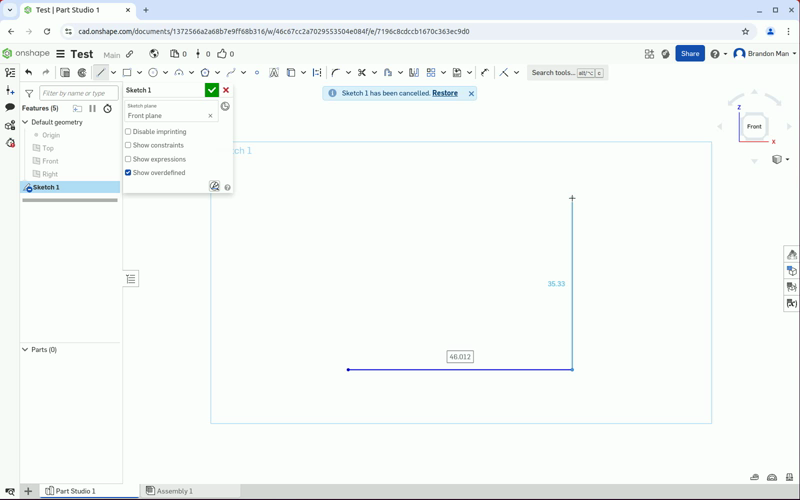
key_down(shift)
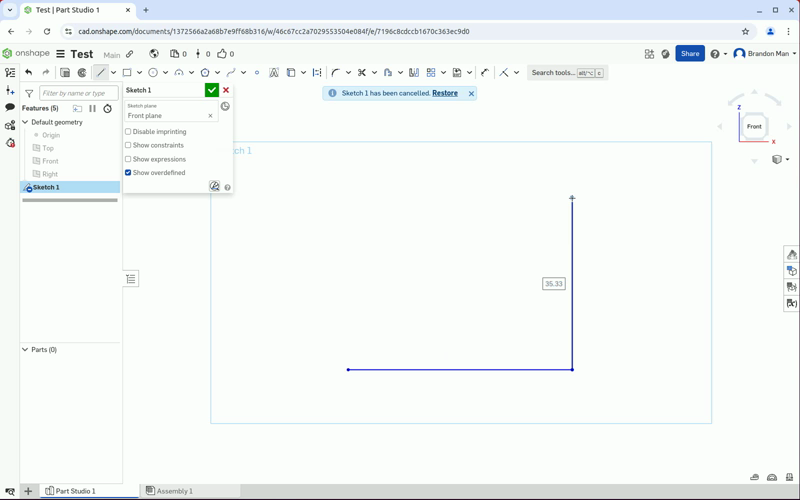
mouse_move(348, 197)
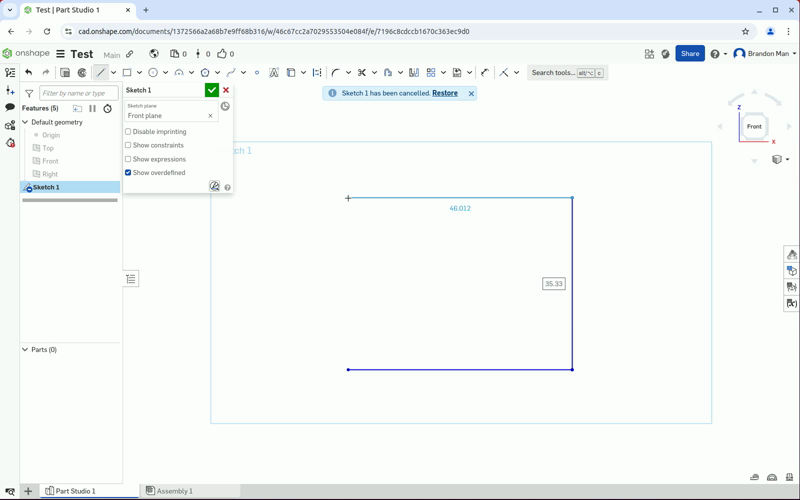
click(348, 197)
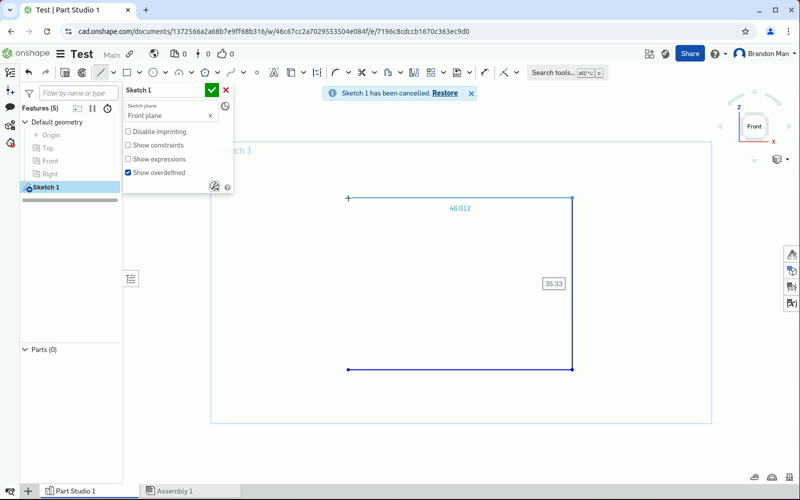
key_up(shift)
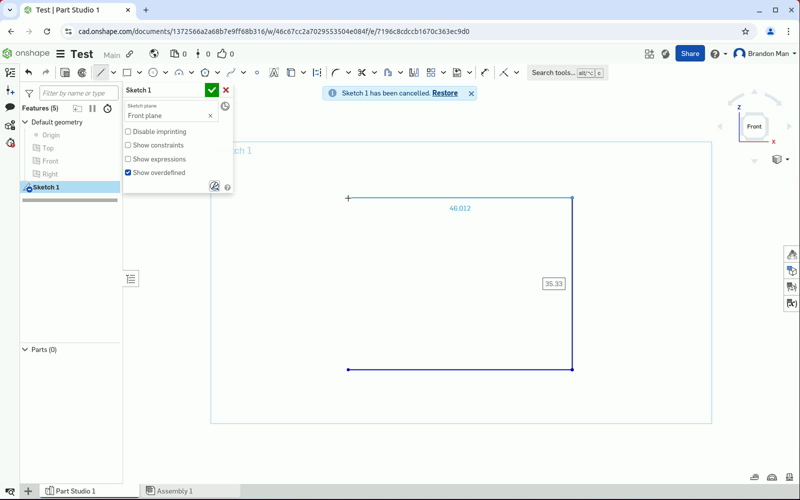
key_down(shift)
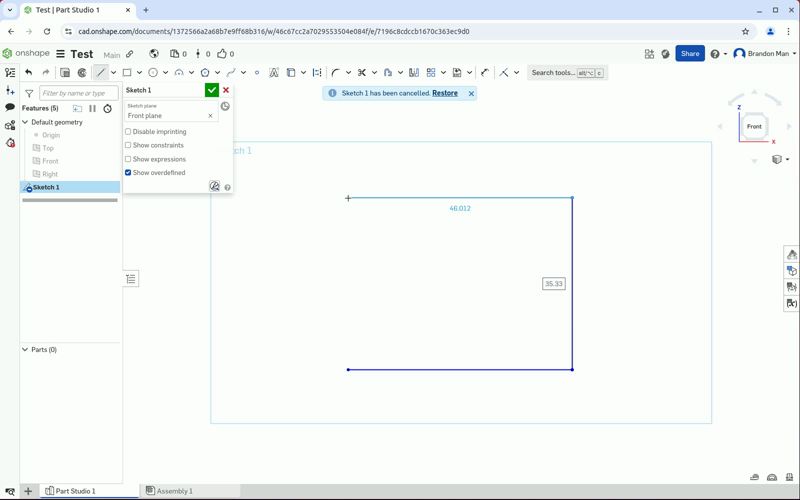
mouse_move(348, 369)
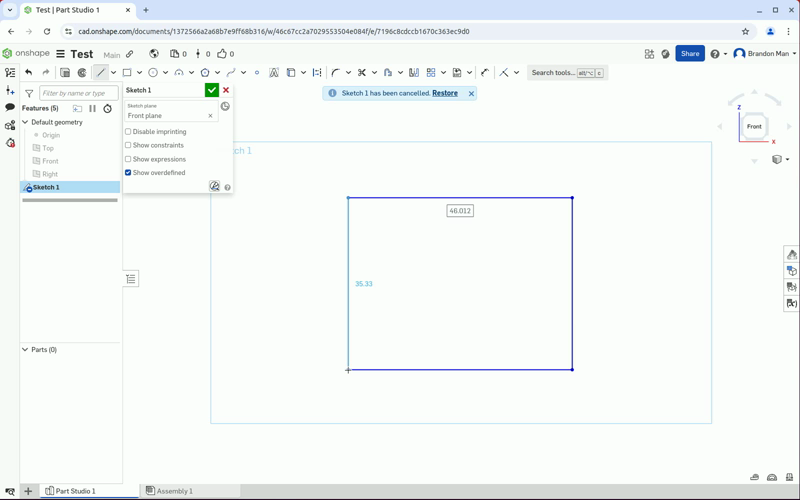
key_up(shift)
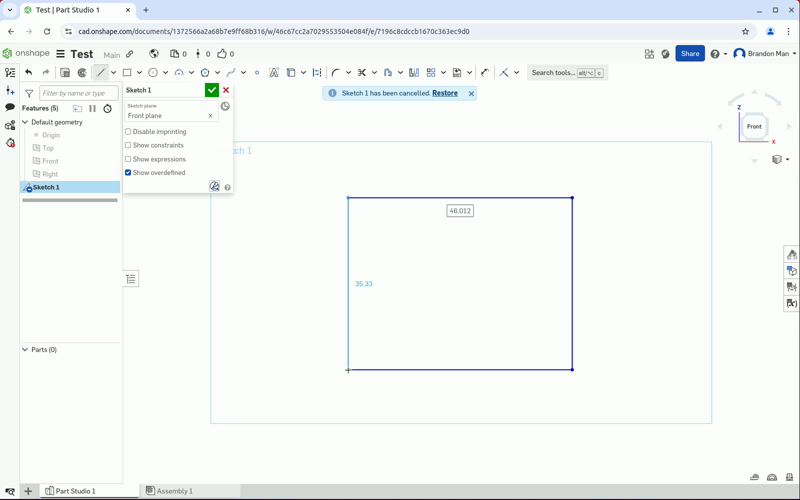
click(348, 369)
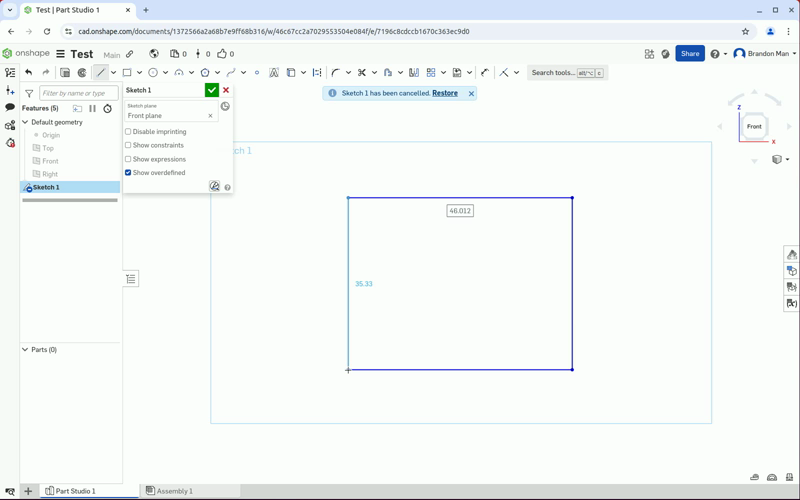
key(esc)
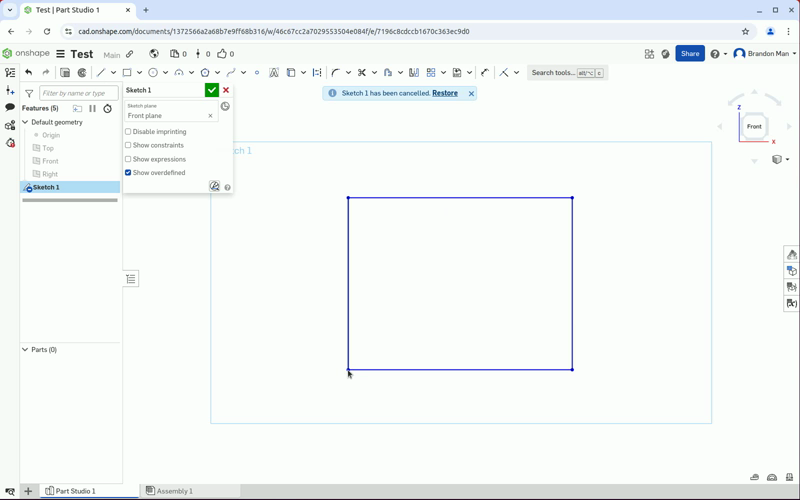
mouse_move(445, 326)
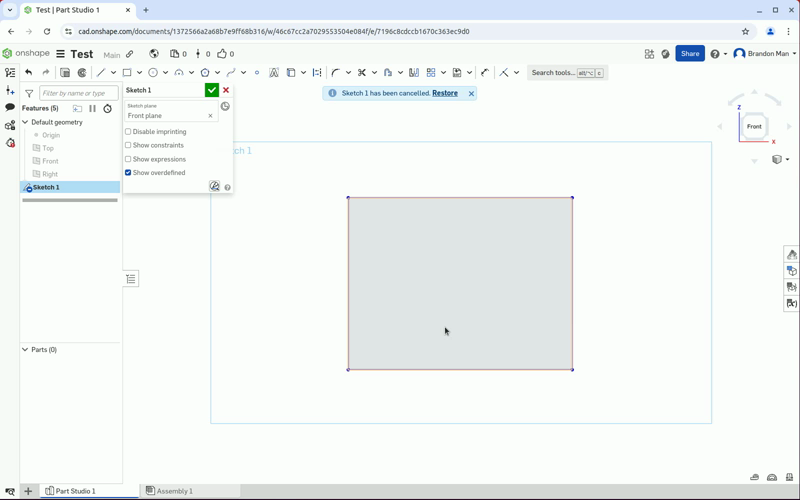
click(445, 326)
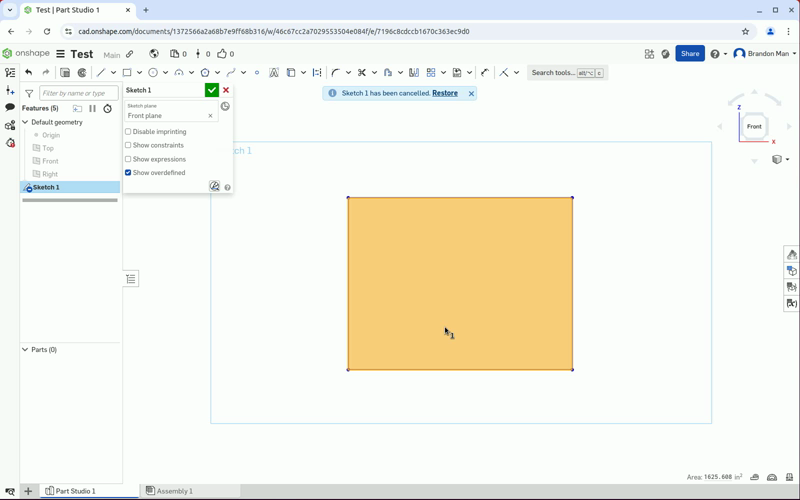
mouse_move(73, 352)
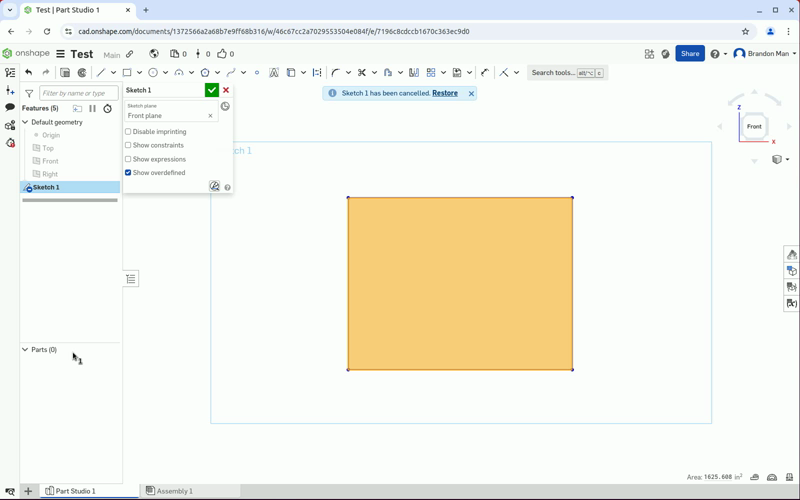
key(shift+y)
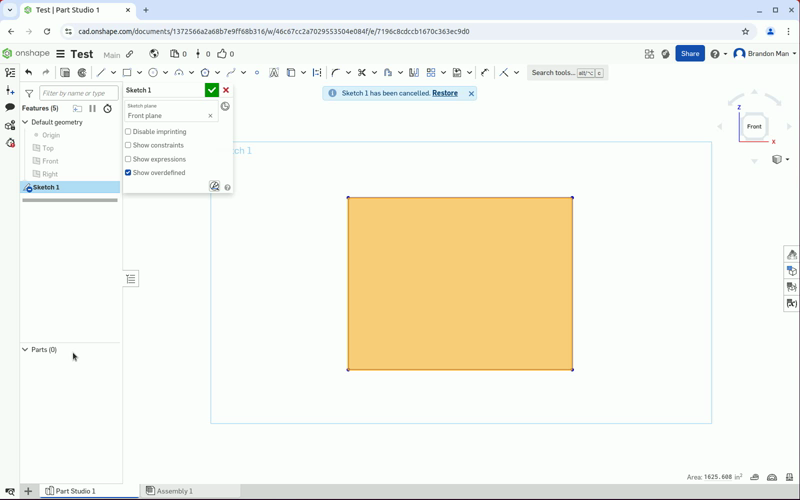
key(shift+e)
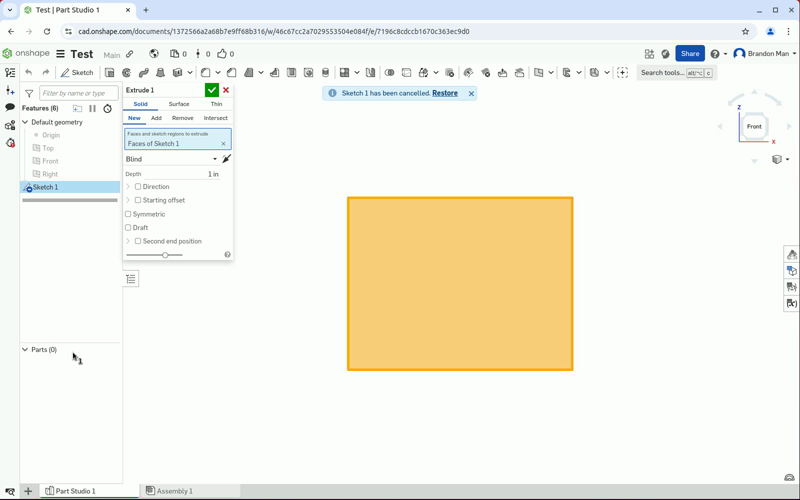
mouse_move(143, 106)
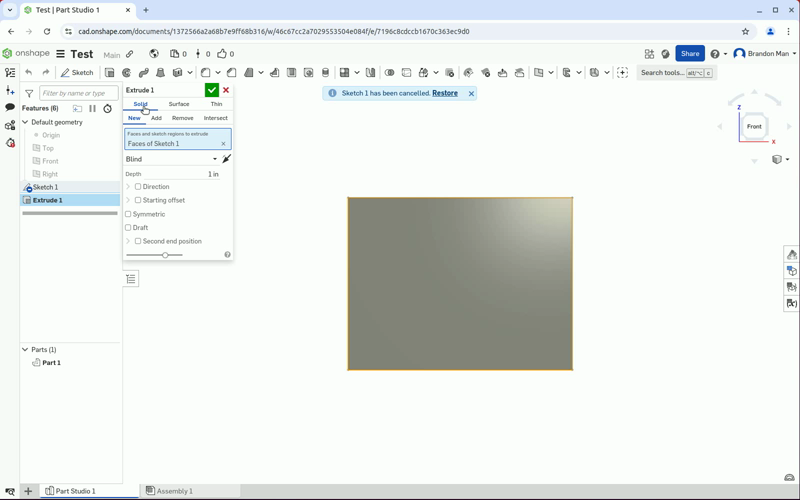
click(143, 106)
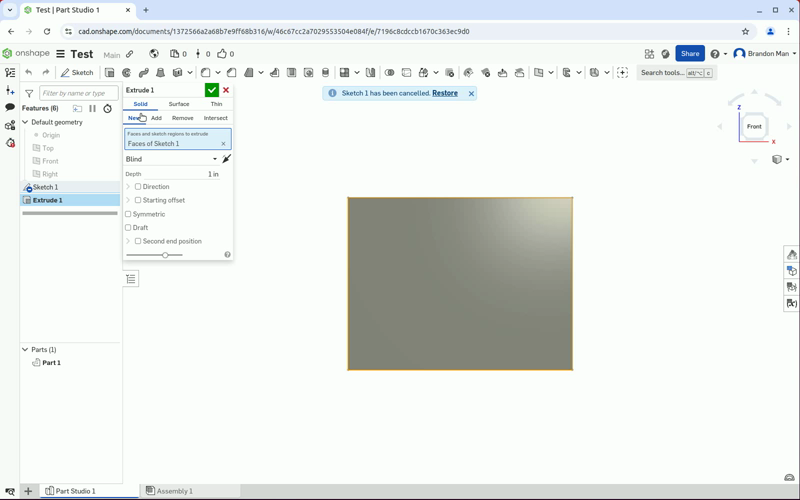
mouse_move(137, 120)
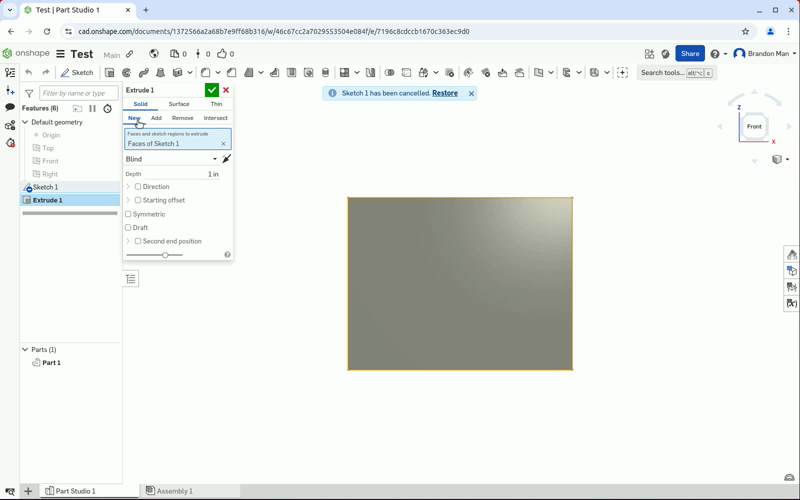
click(137, 120)
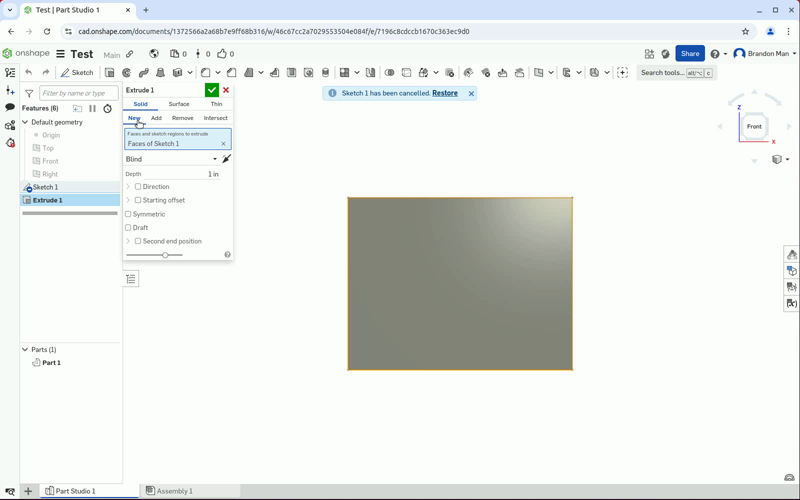
key(tab, 4)
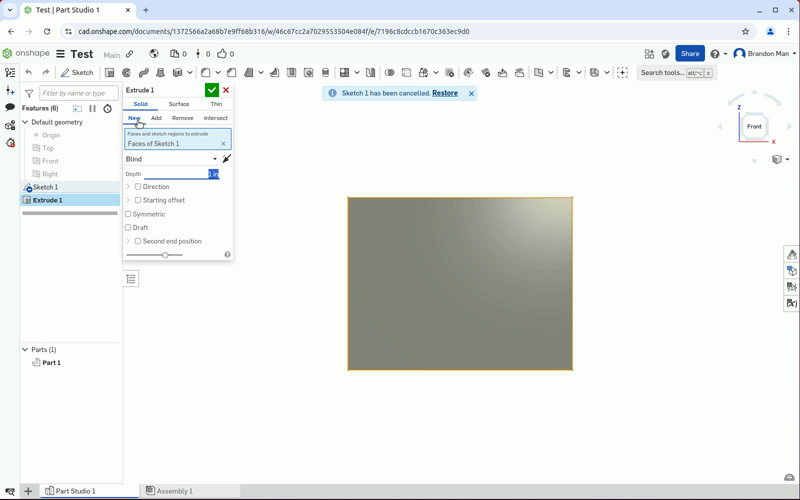
text(15.887)
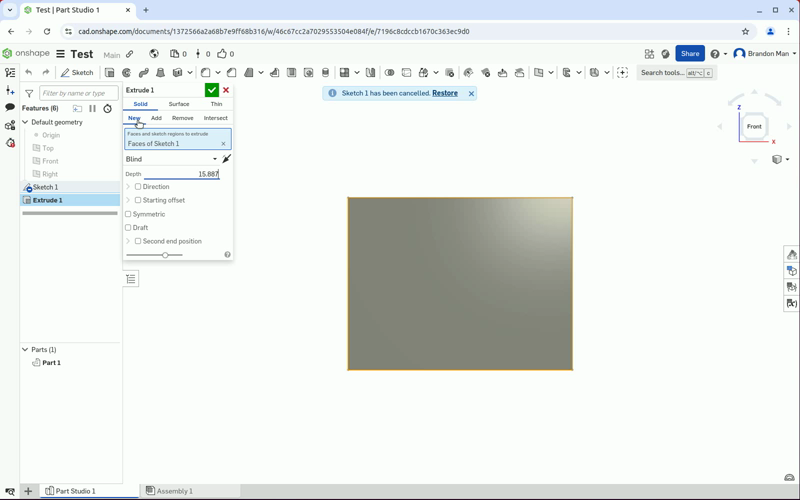
key(enter)
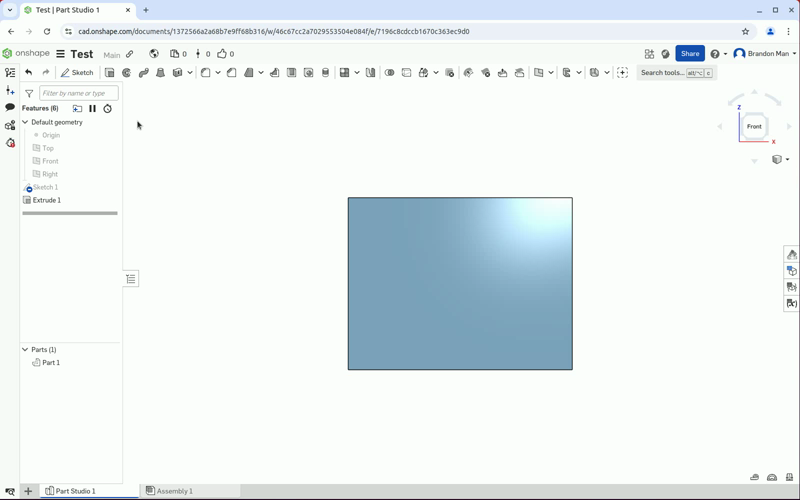
key(shift+h)
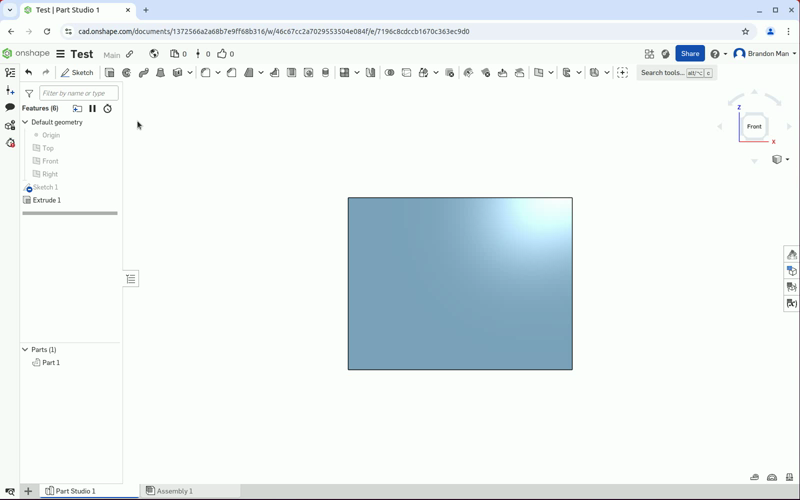
key(shift+h)
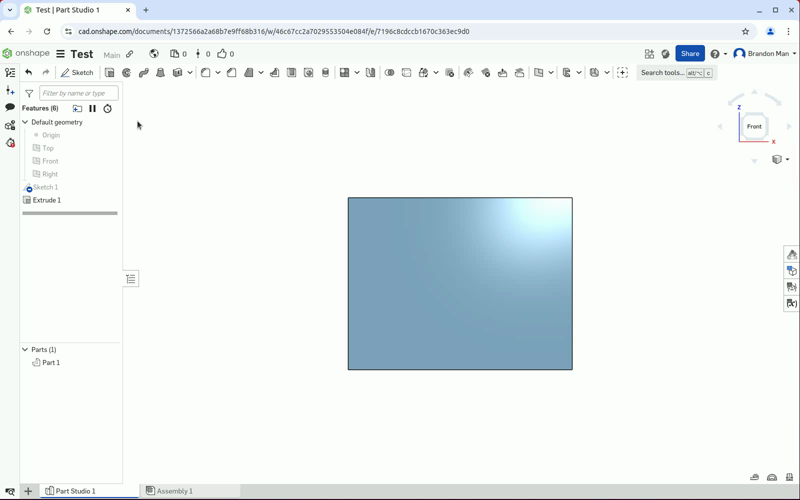
mouse_move(73, 189)
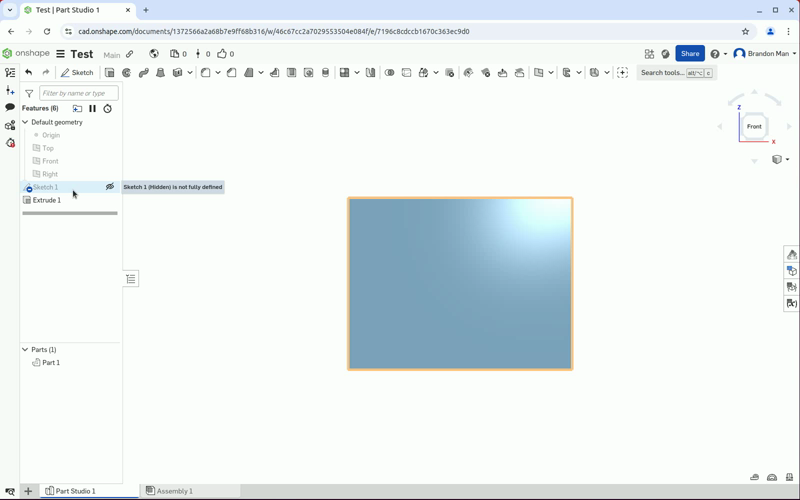
click(73, 189)
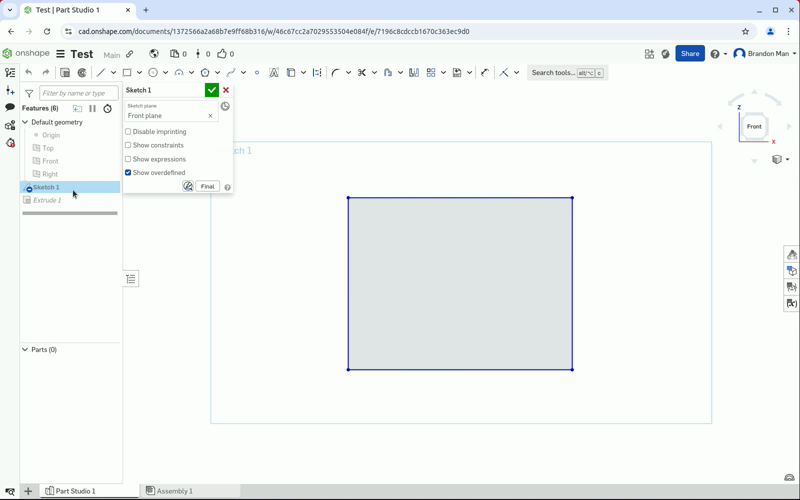
mouse_move(229, 92)
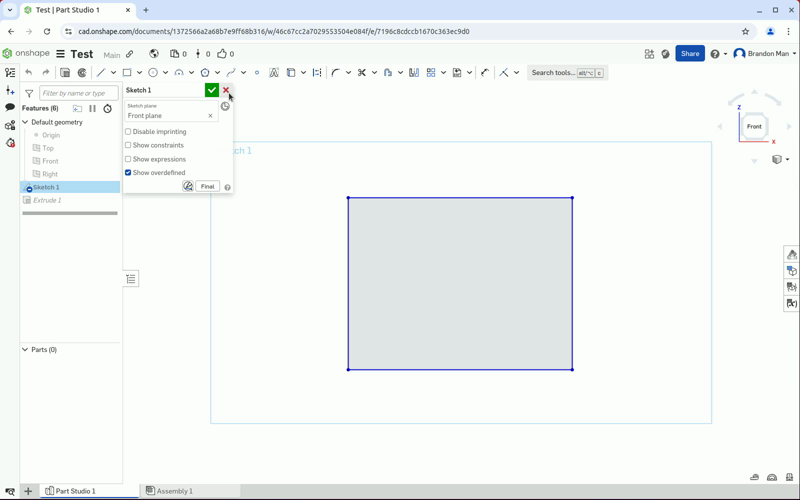
click(229, 92)
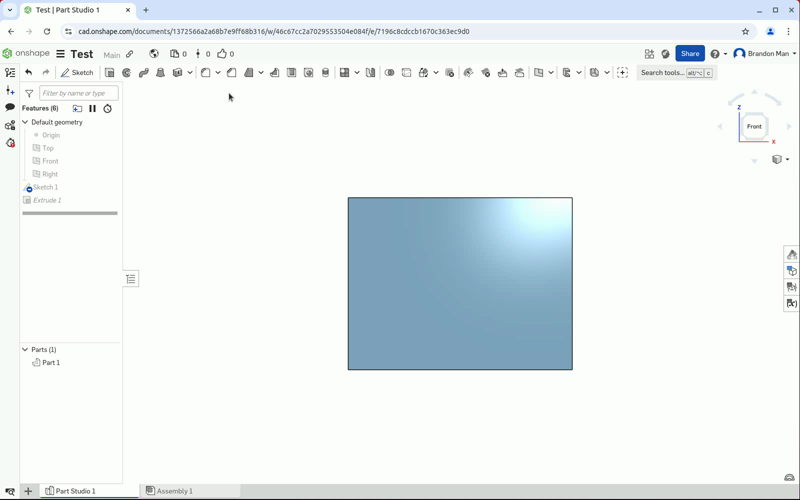
mouse_move(541, 75)
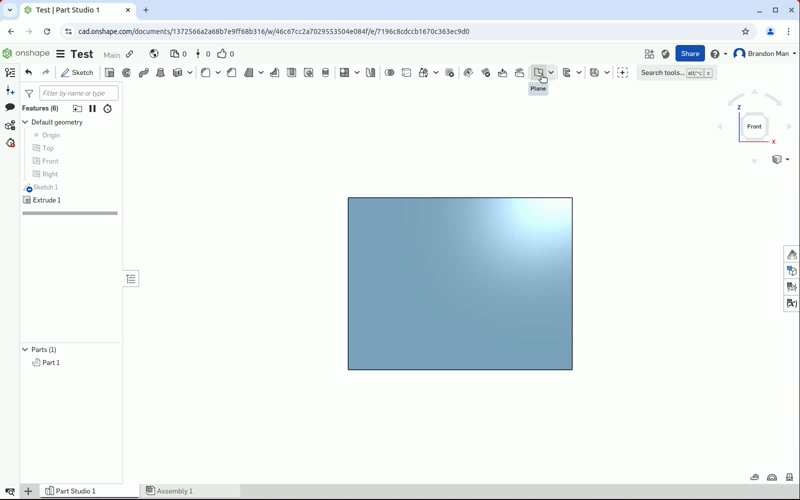
click(541, 75)
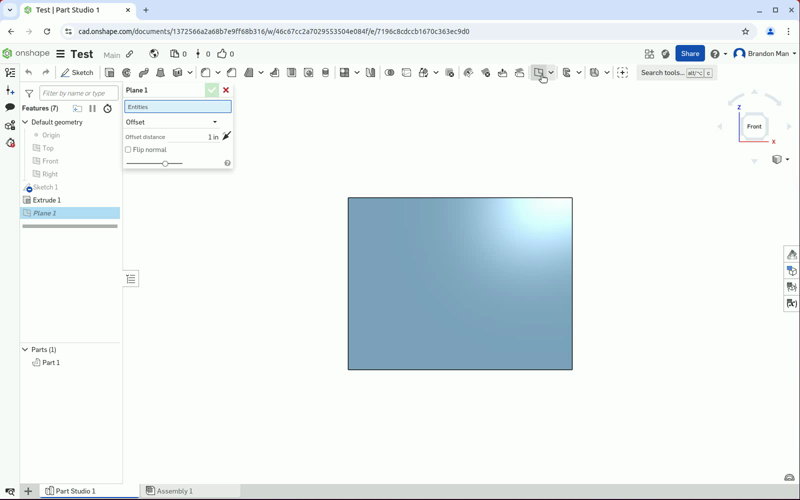
mouse_move(73, 163)
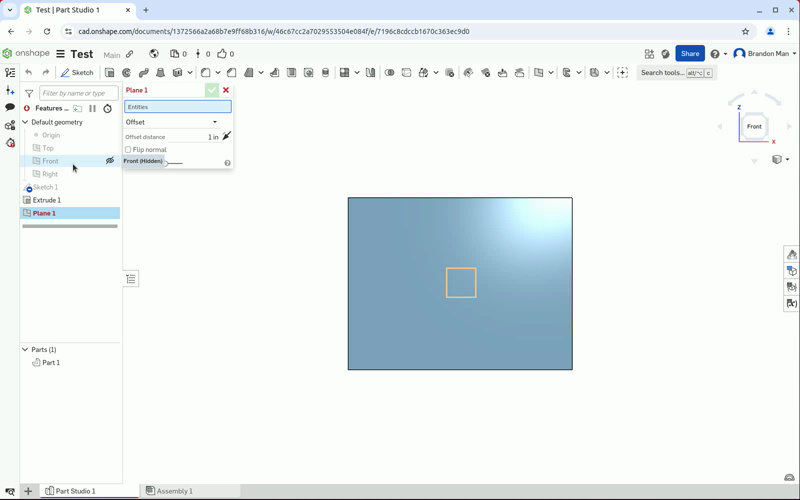
click(73, 163)
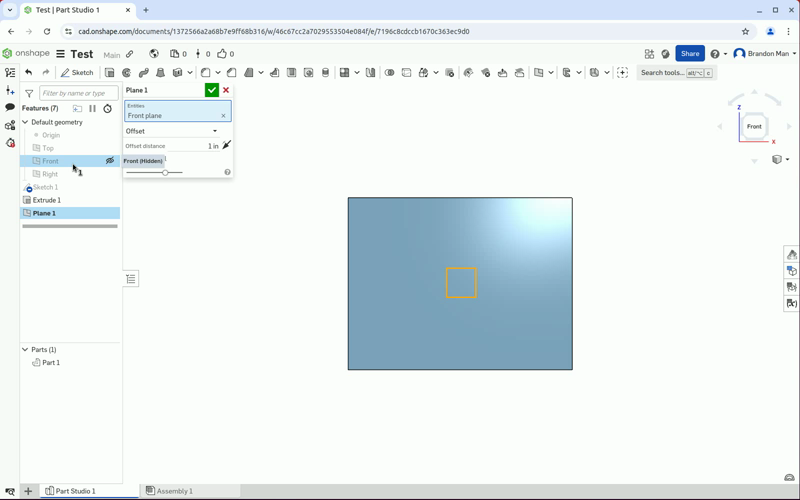
key(tab, 2)
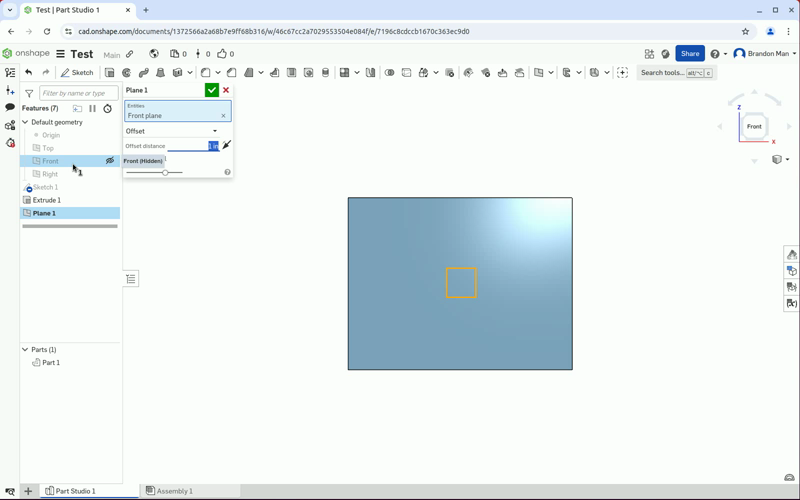
text(15.898)
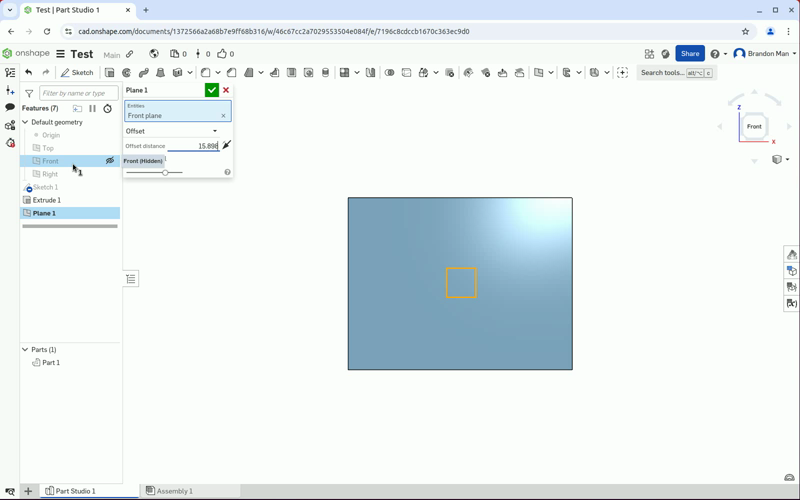
key(enter, 2)
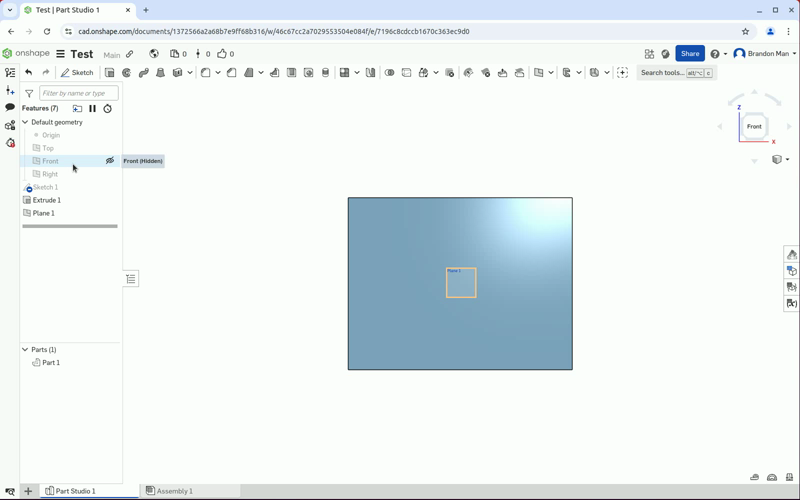
key(shift+s)
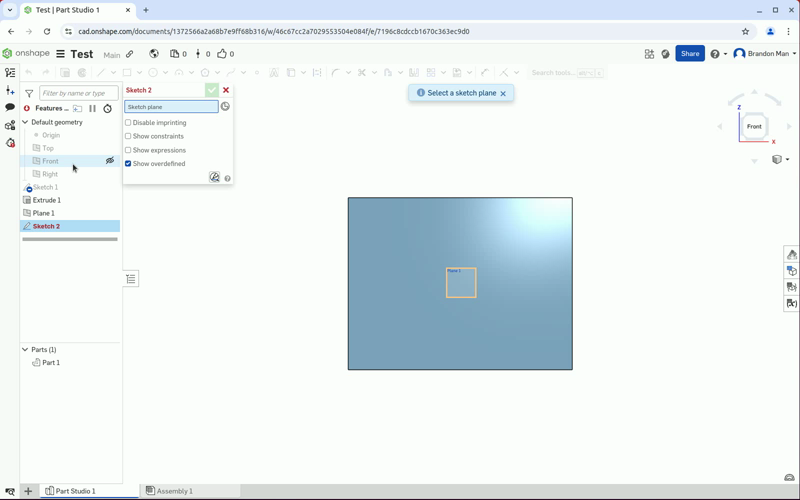
mouse_move(73, 215)
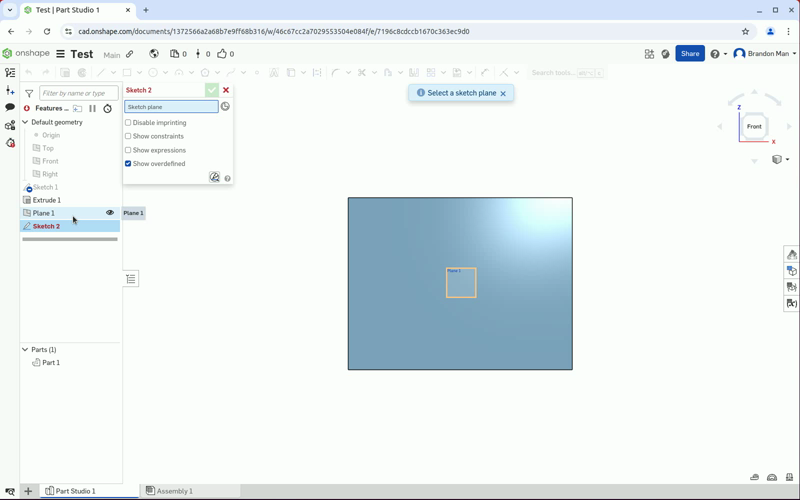
click(73, 215)
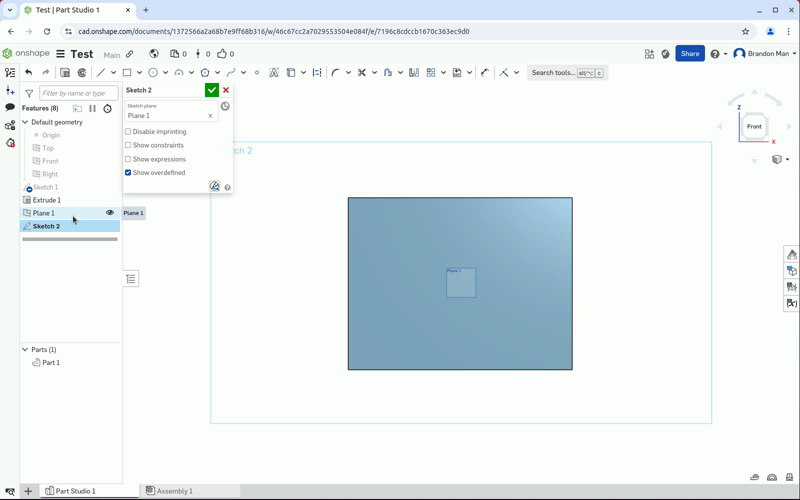
mouse_move(73, 352)
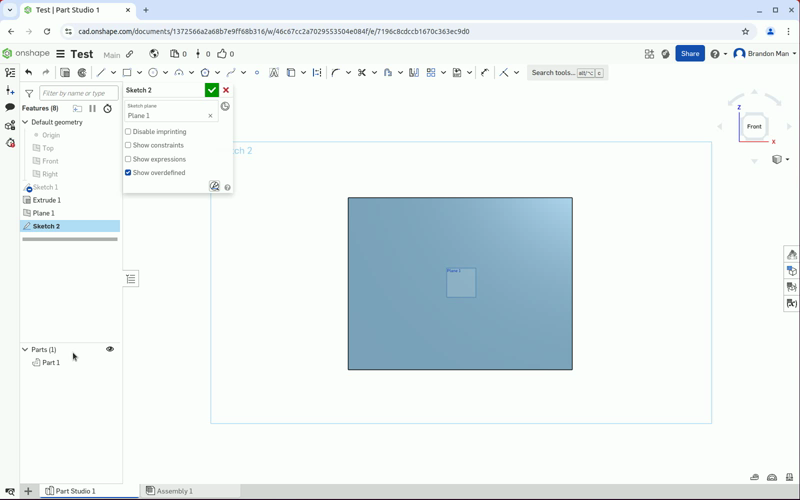
key(y)
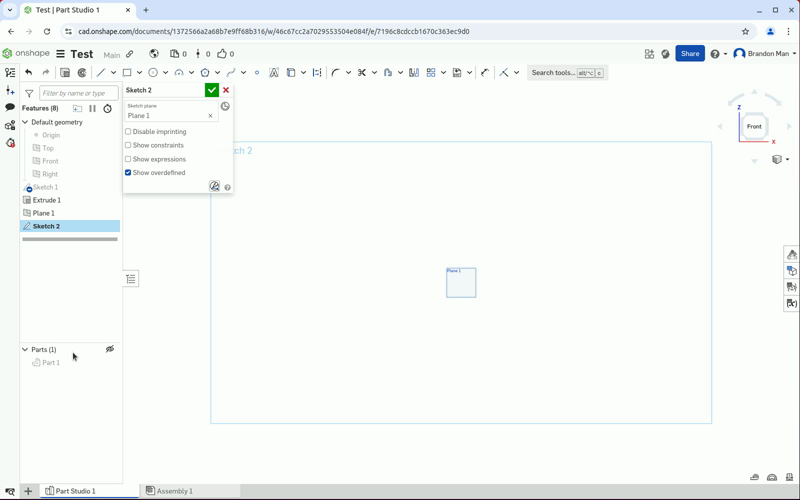
key(l)
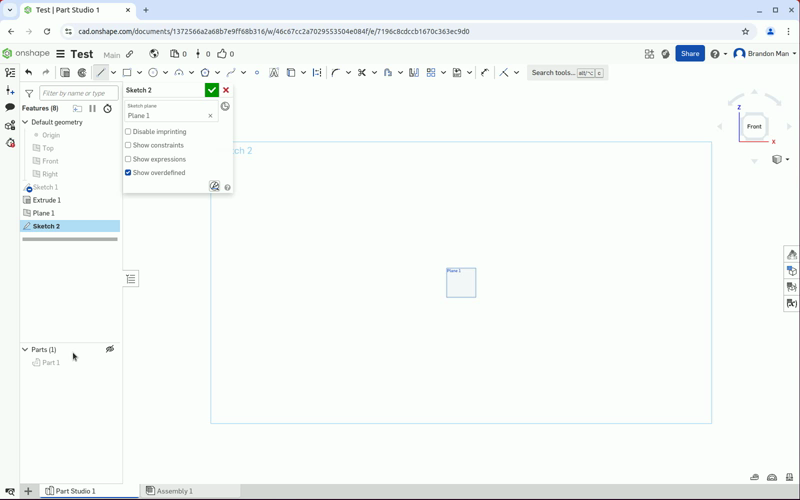
key_down(shift)
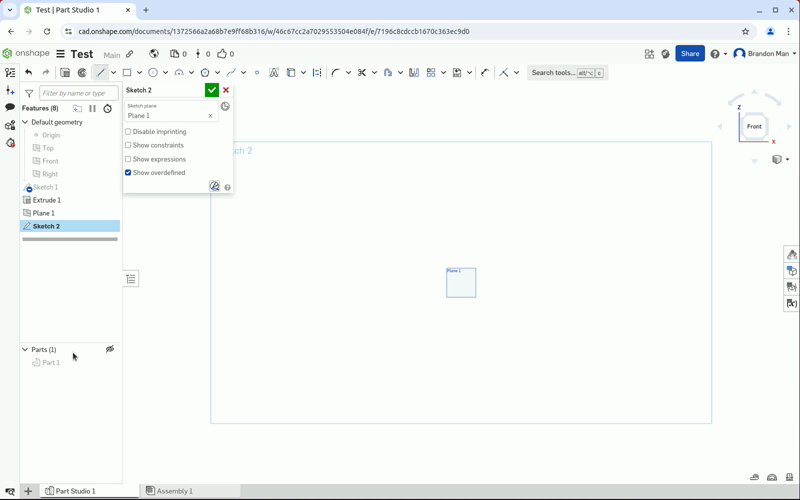
mouse_move(350, 367)
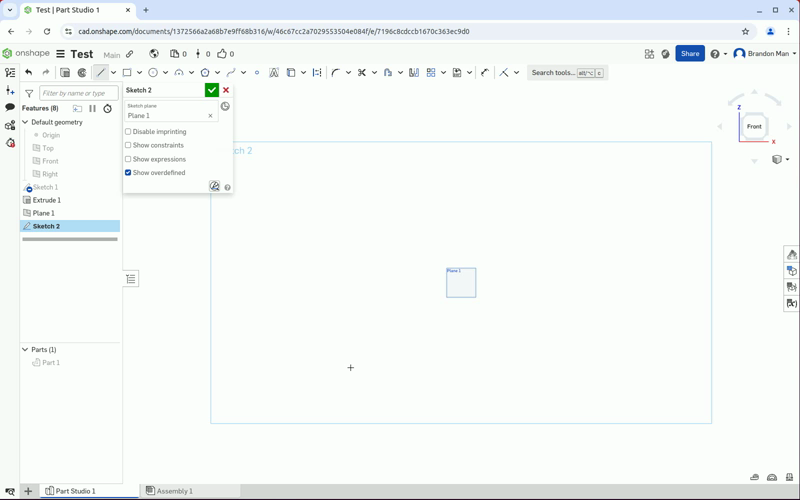
click(350, 367)
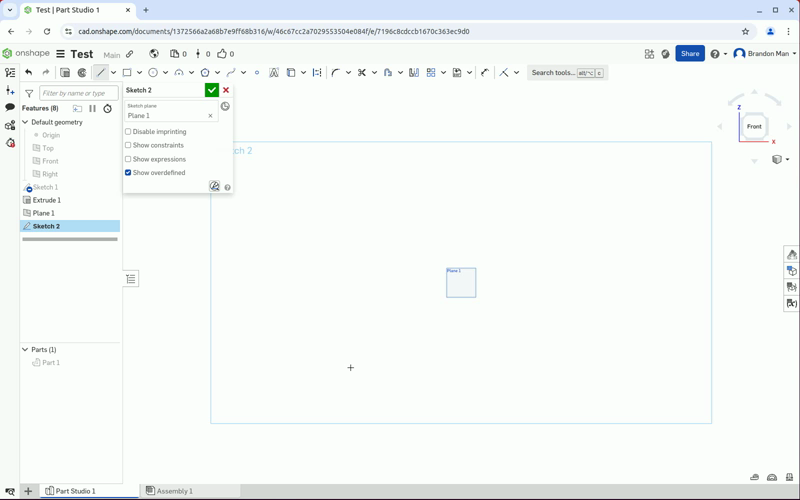
key_up(shift)
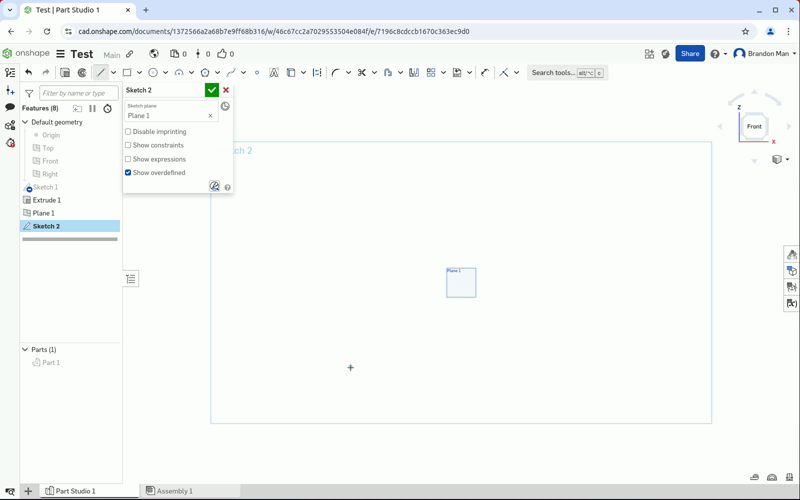
key_down(shift)
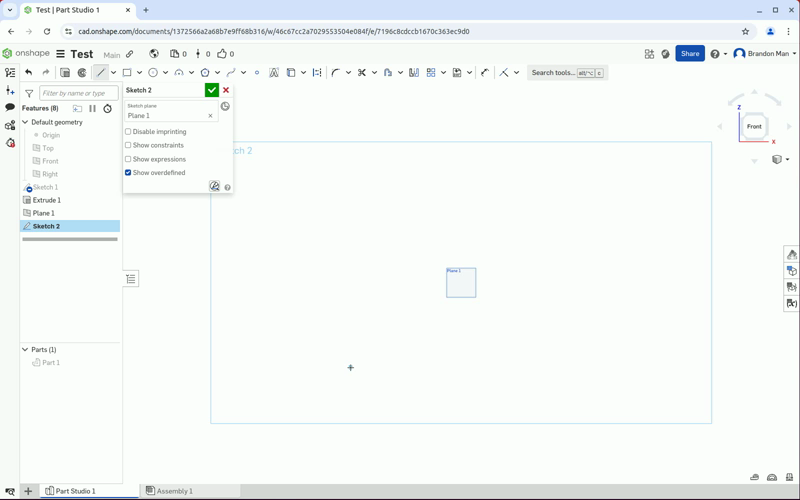
mouse_move(568, 367)
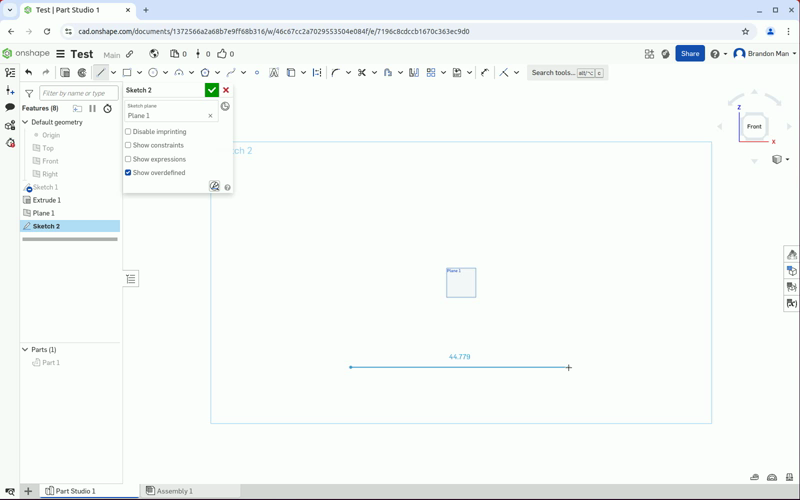
click(568, 367)
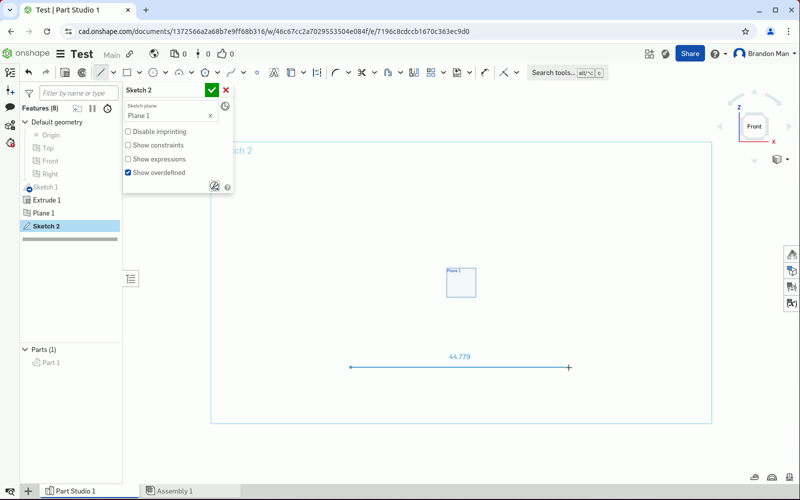
key_up(shift)
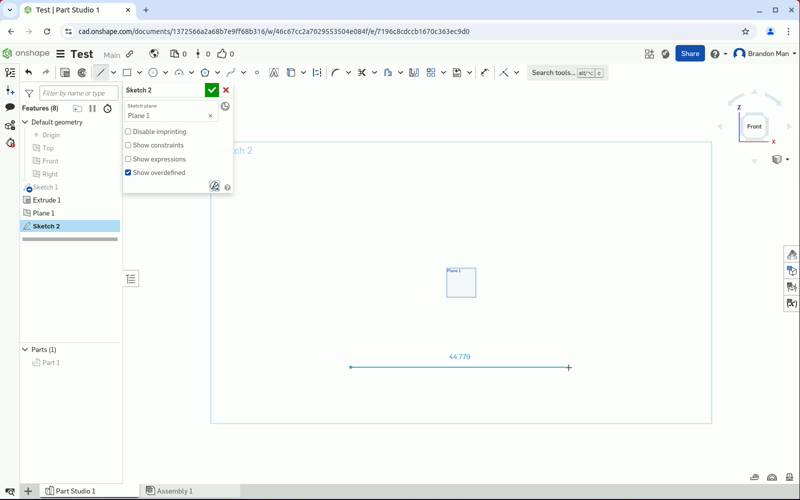
key_down(shift)
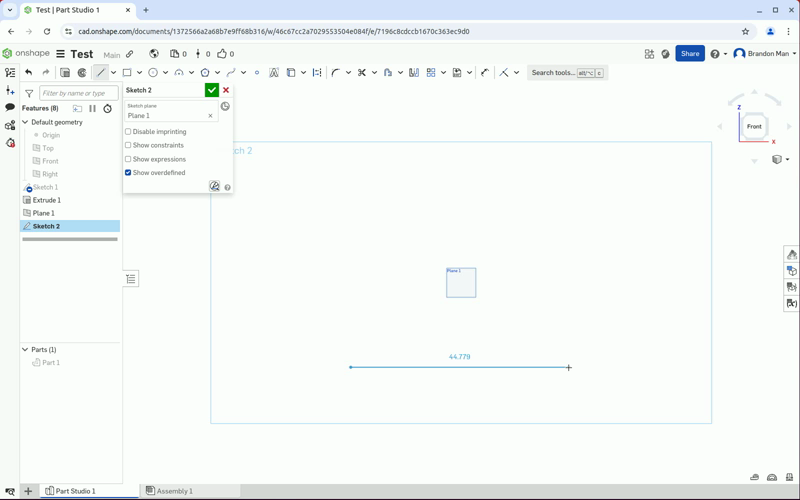
mouse_move(568, 199)
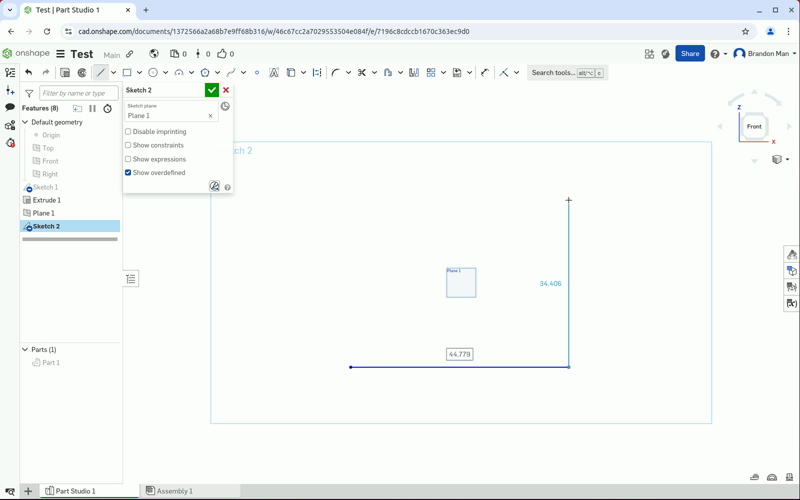
click(568, 199)
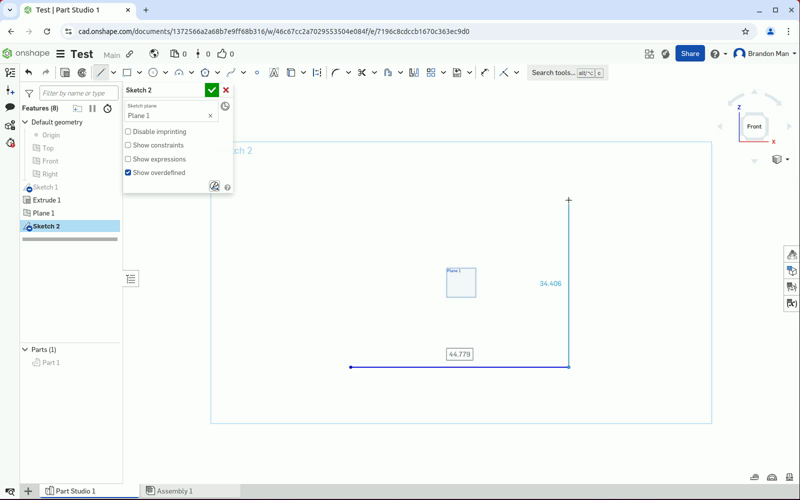
key_up(shift)
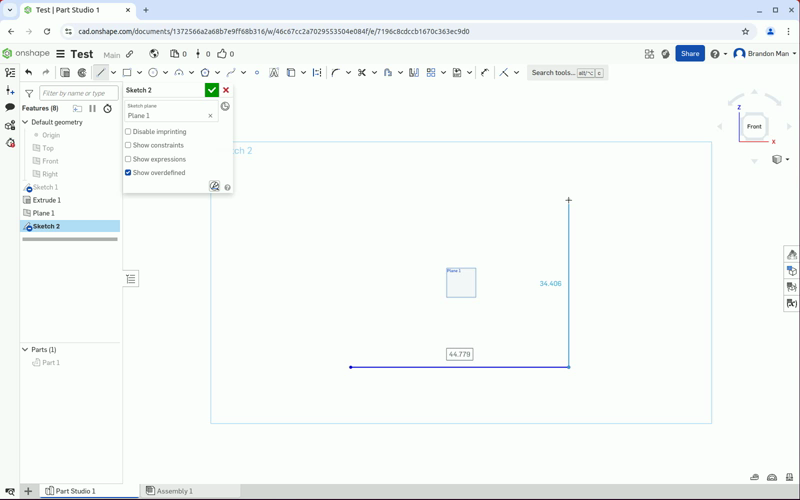
key_down(shift)
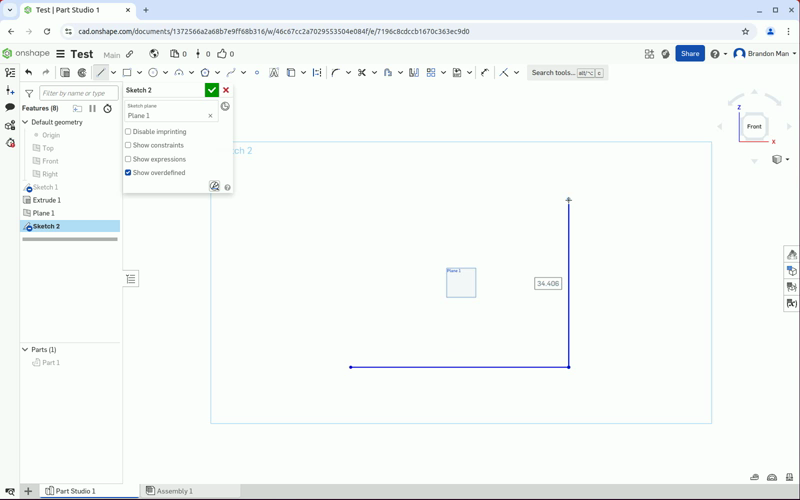
mouse_move(350, 199)
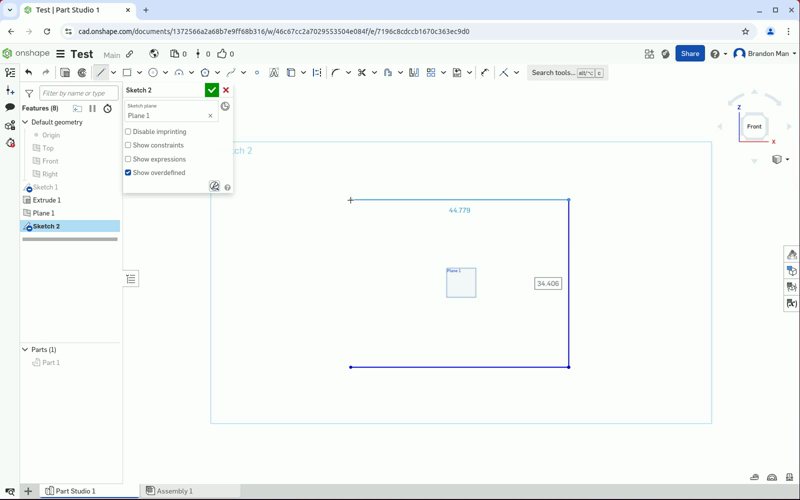
click(350, 199)
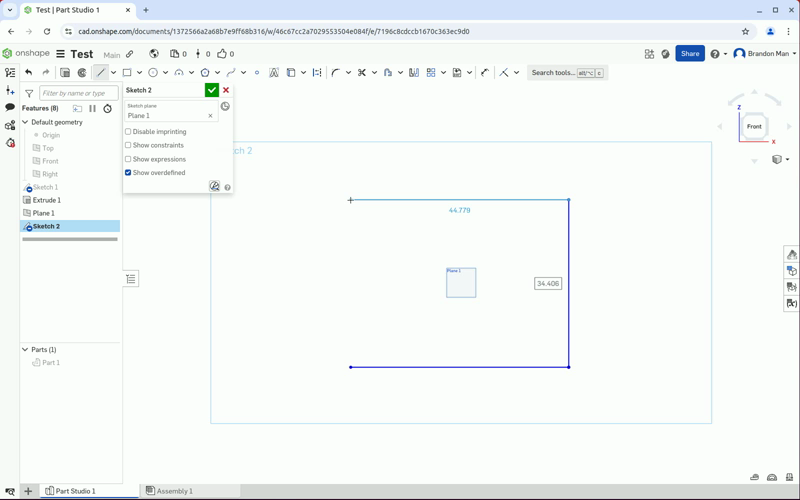
key_up(shift)
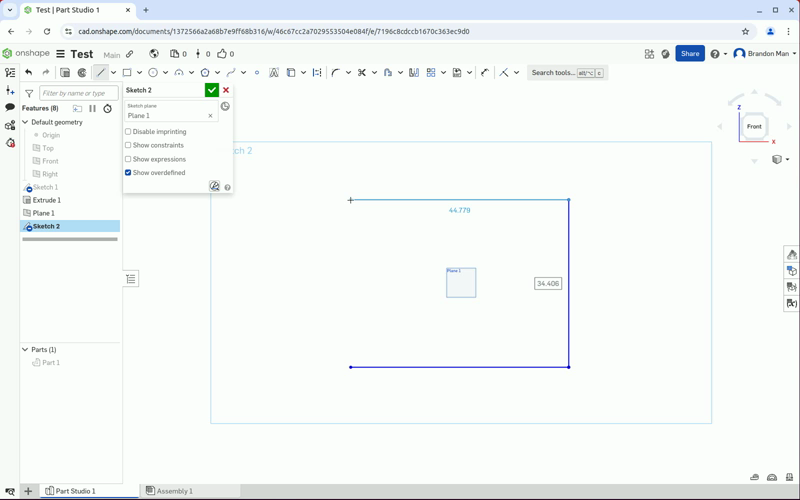
key_down(shift)
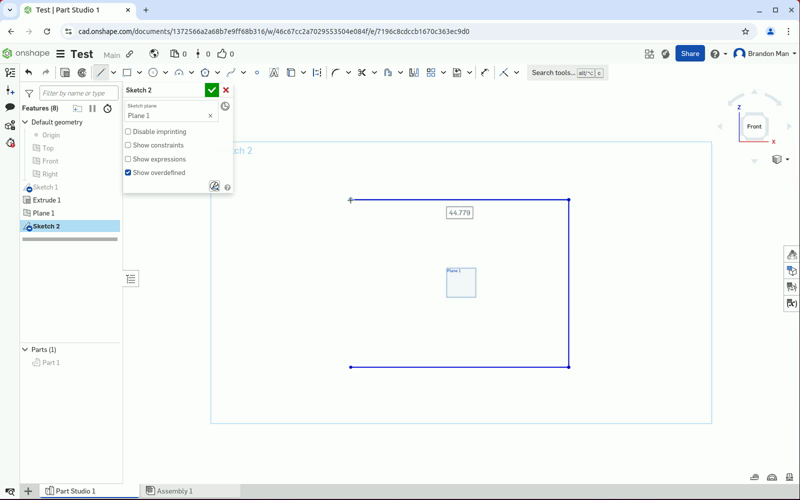
mouse_move(350, 367)
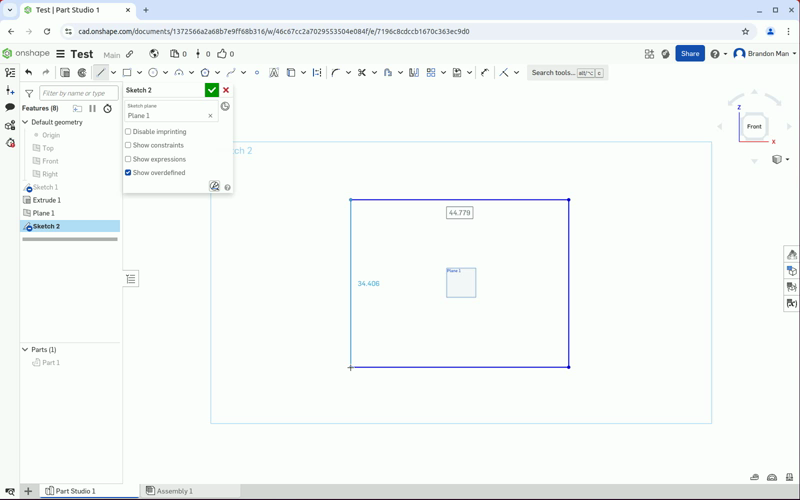
key_up(shift)
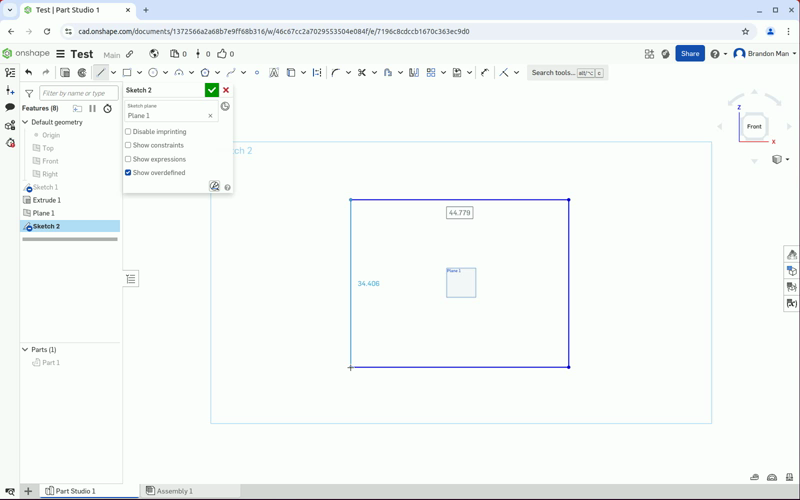
click(350, 367)
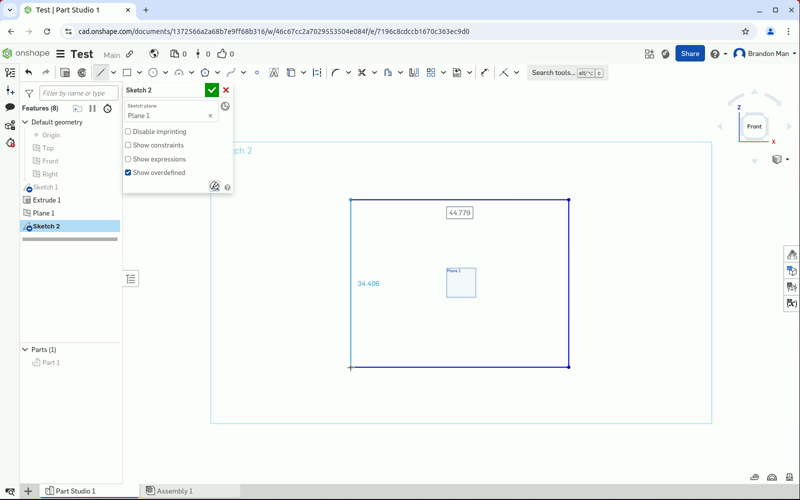
key(esc)
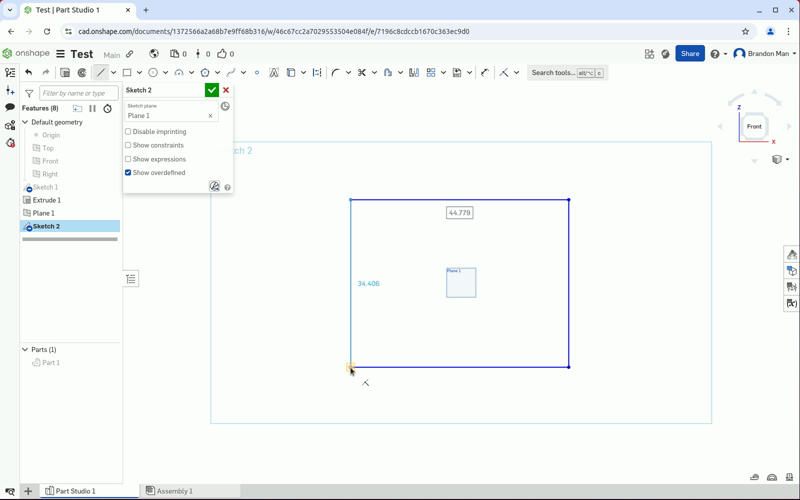
mouse_move(436, 245)
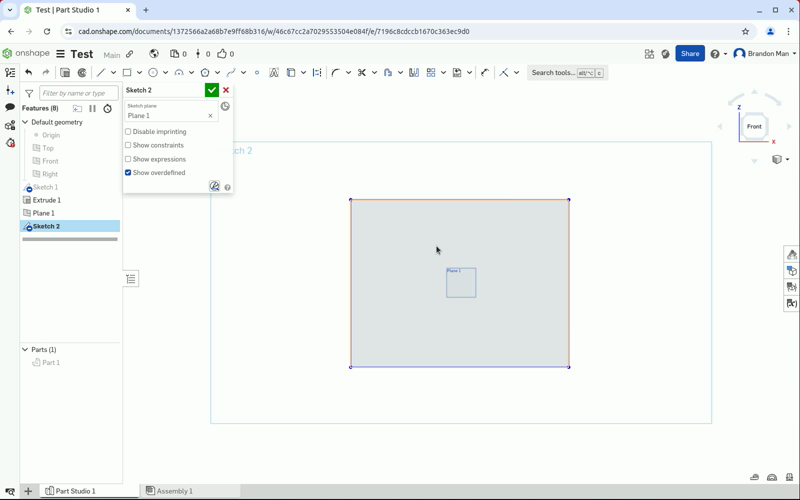
click(436, 245)
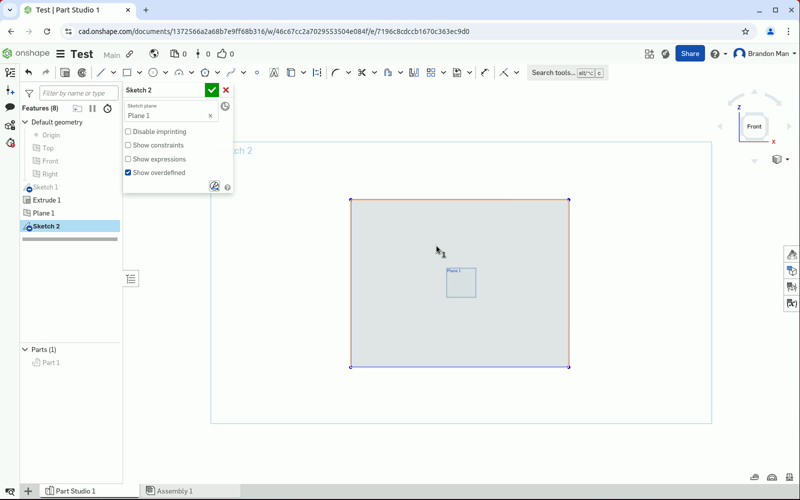
mouse_move(73, 352)
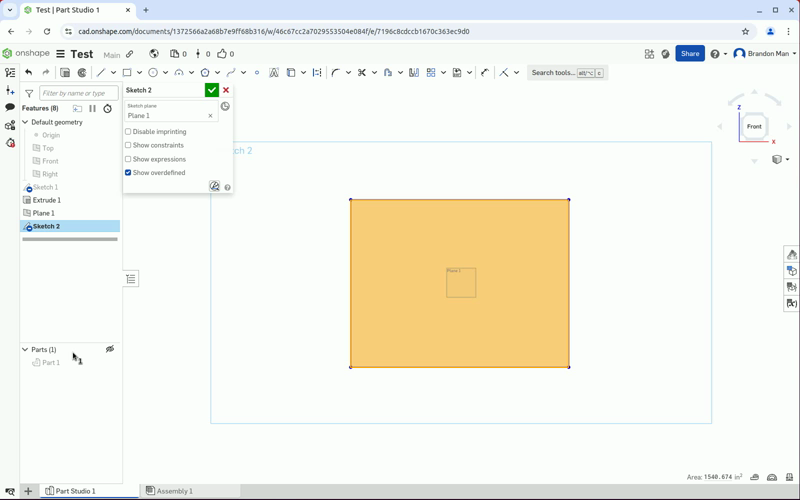
key(shift+y)
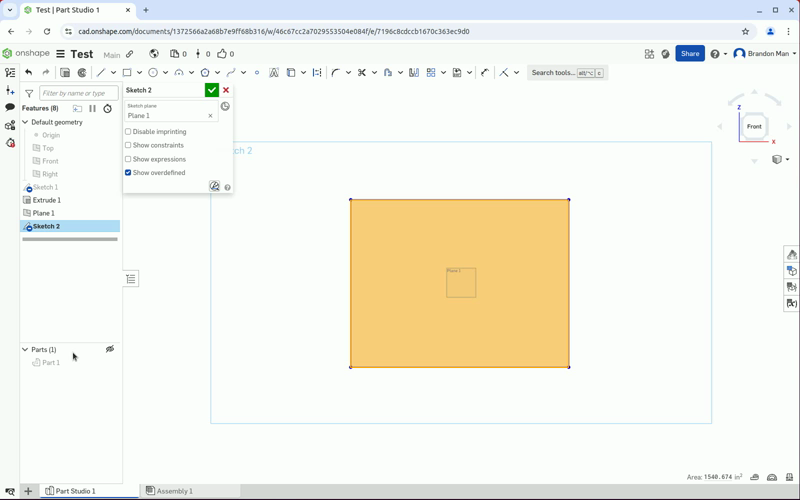
key(shift+e)
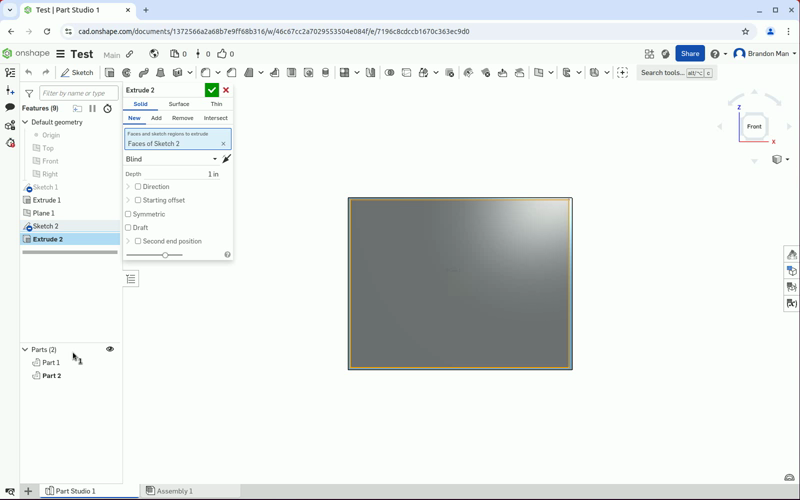
mouse_move(143, 106)
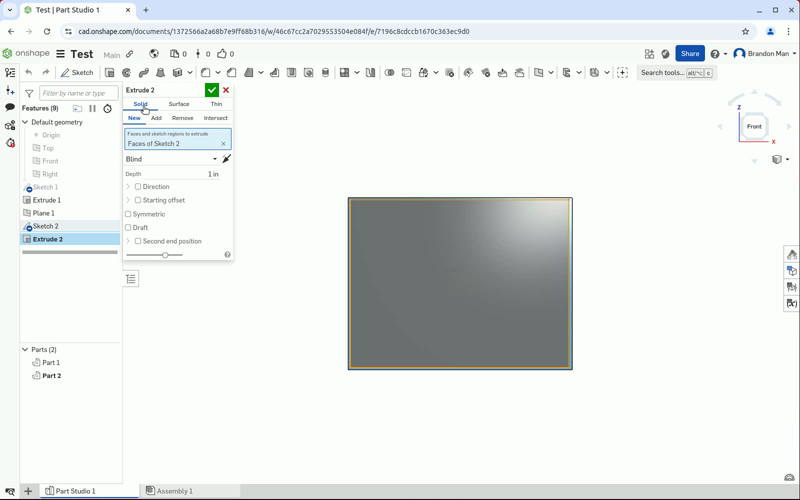
click(143, 106)
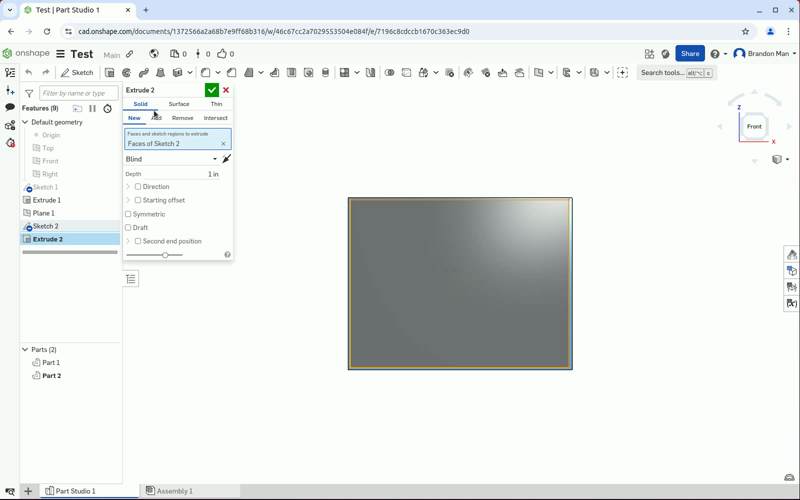
mouse_move(186, 120)
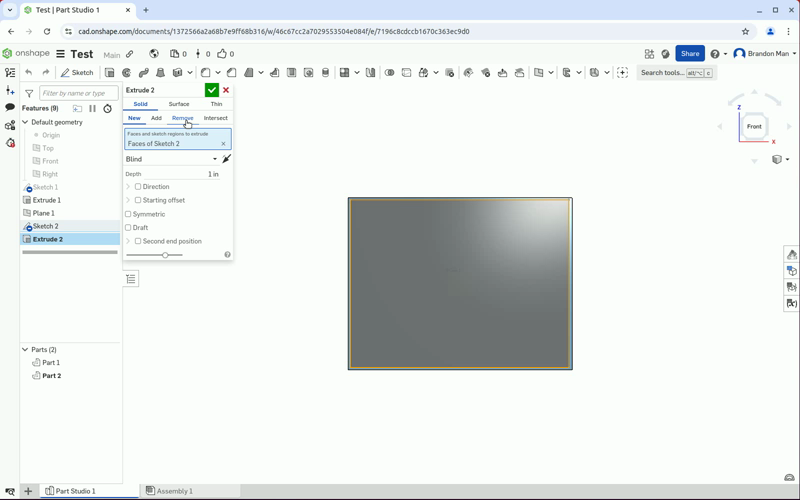
click(186, 120)
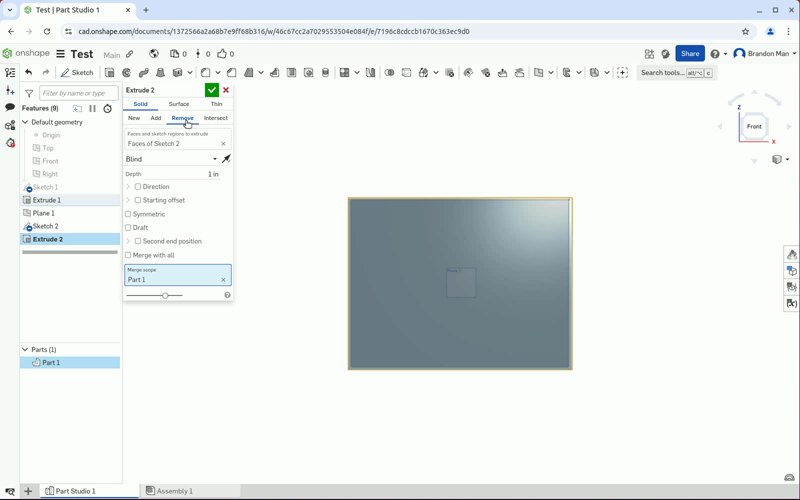
key(tab, 4)
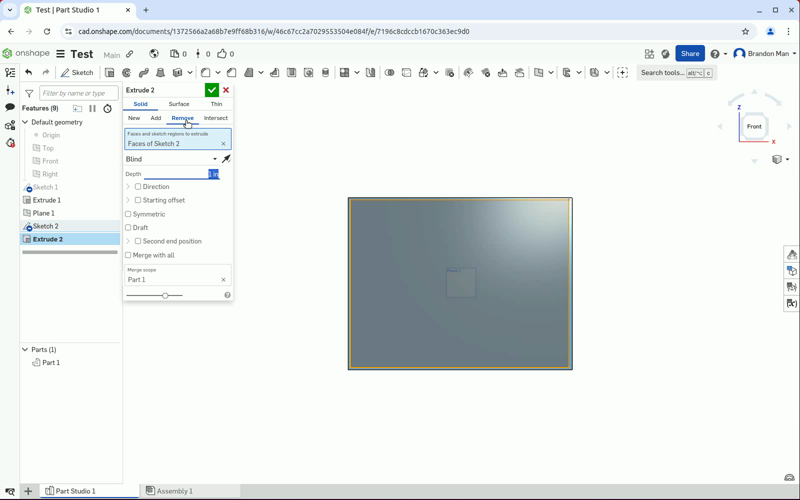
text(0.241)
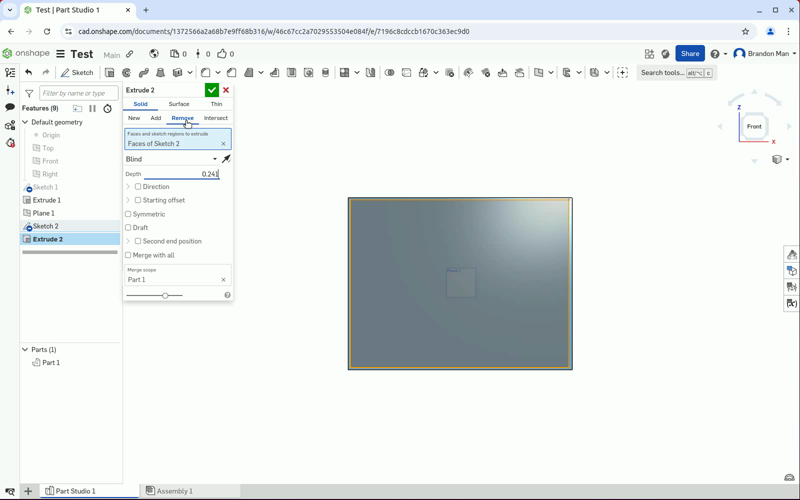
key(tab, 6)
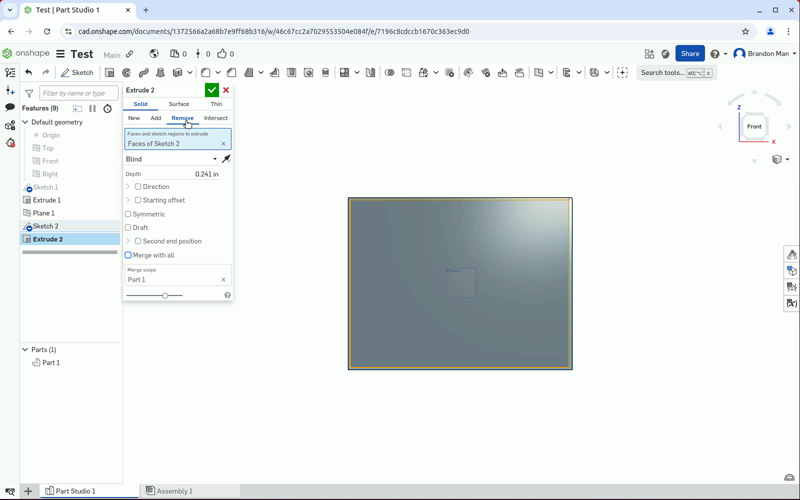
key(space)
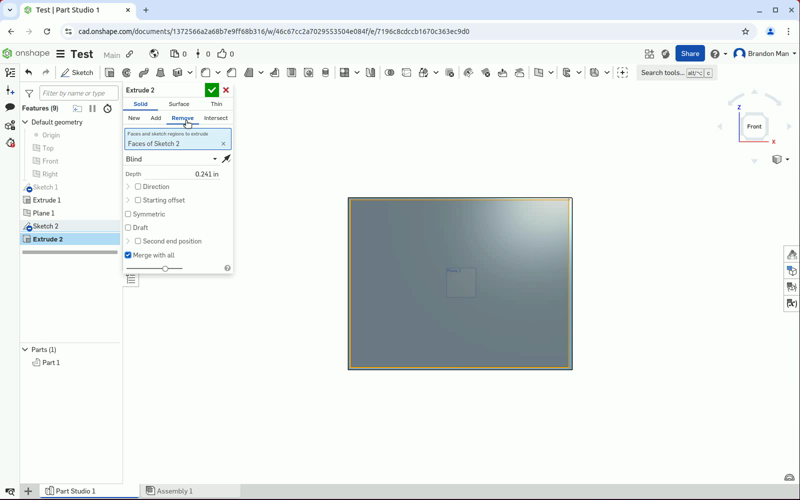
key(enter)
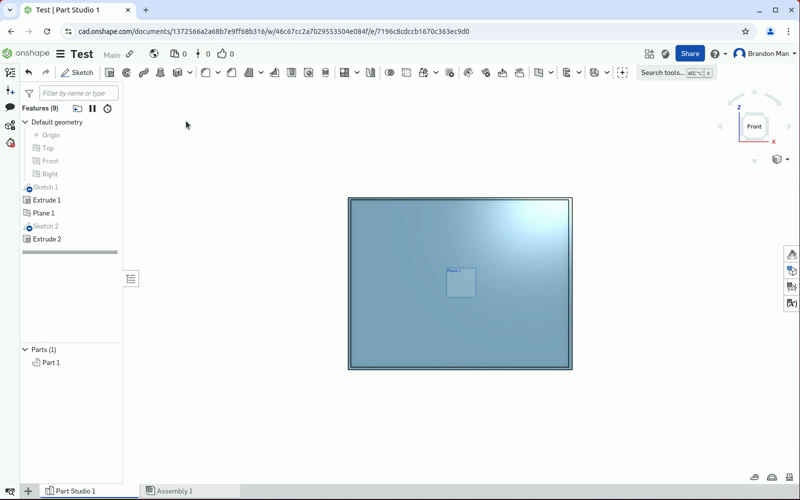
key(shift+h)
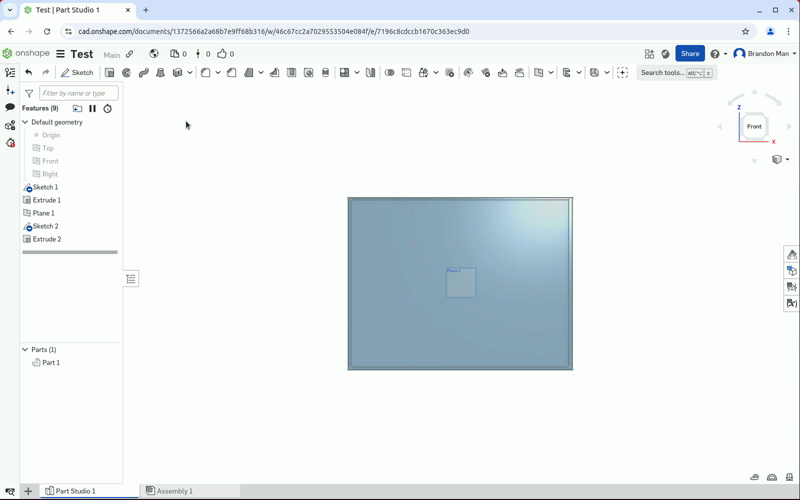
key(shift+h)
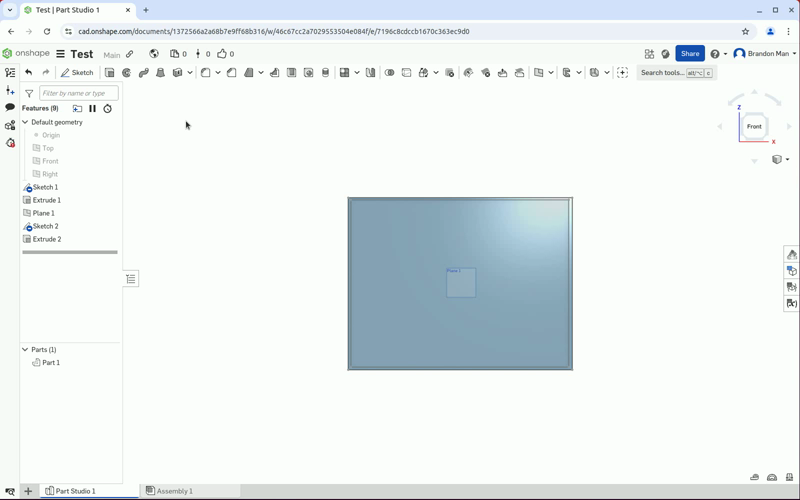
key(shift+7)
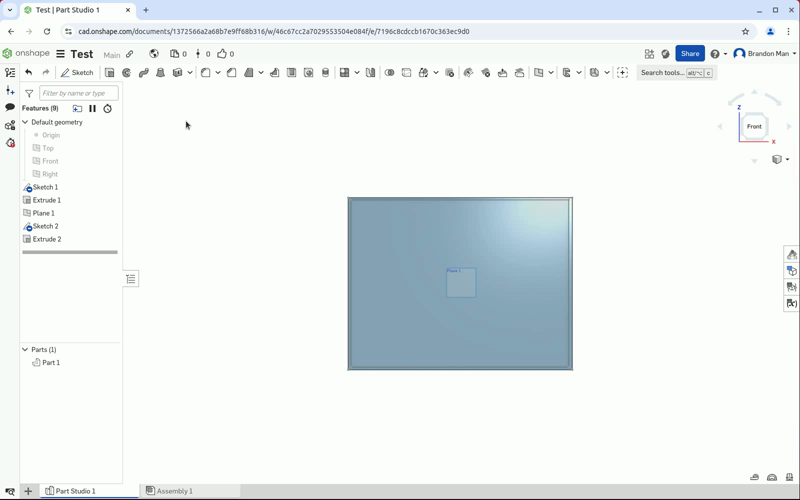
key(left, 2)
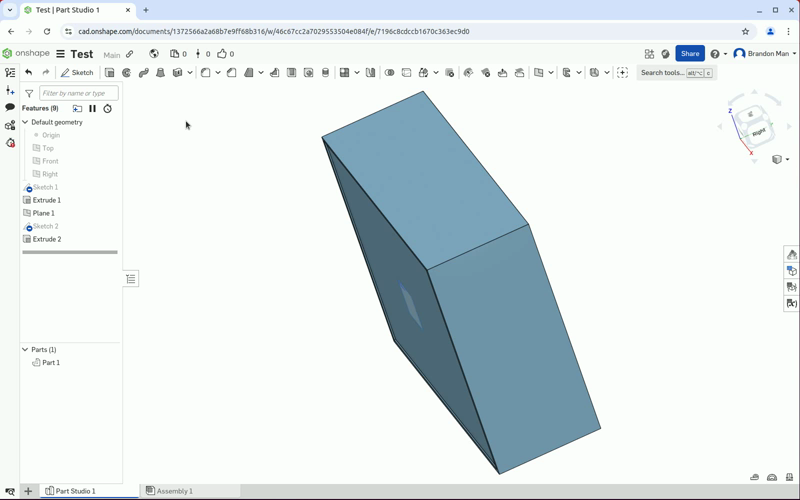
key(down, 2)
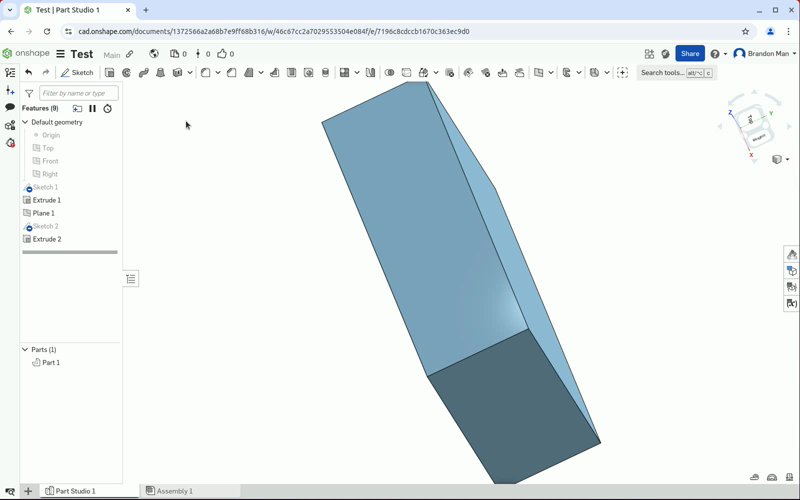
key(up, 2)
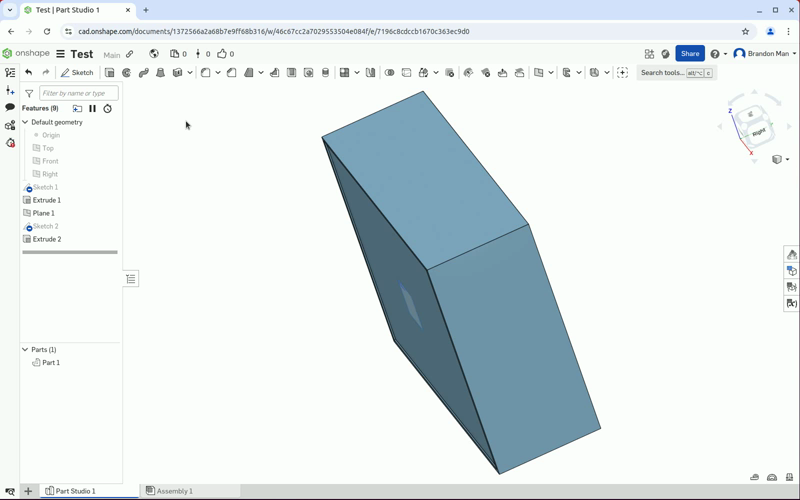
key(right, 2)
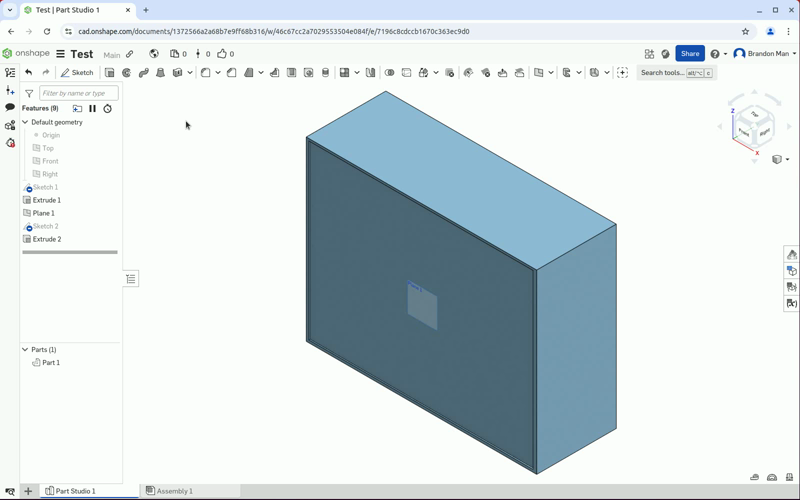
mouse_move(73, 189)
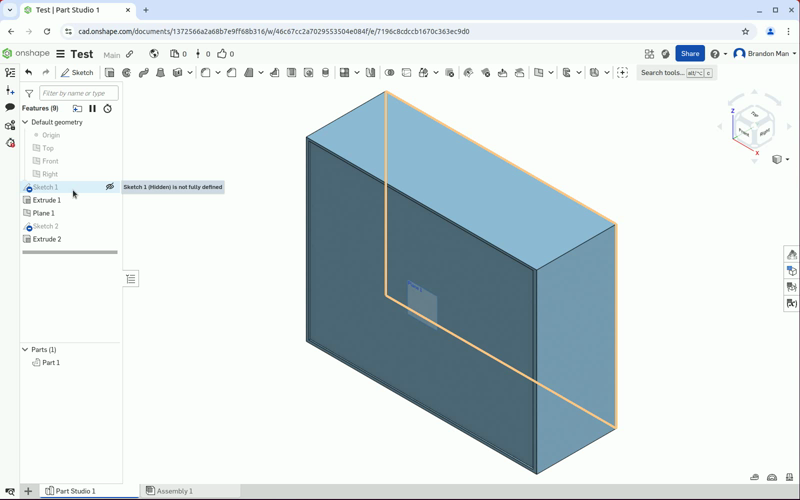
click(73, 189)